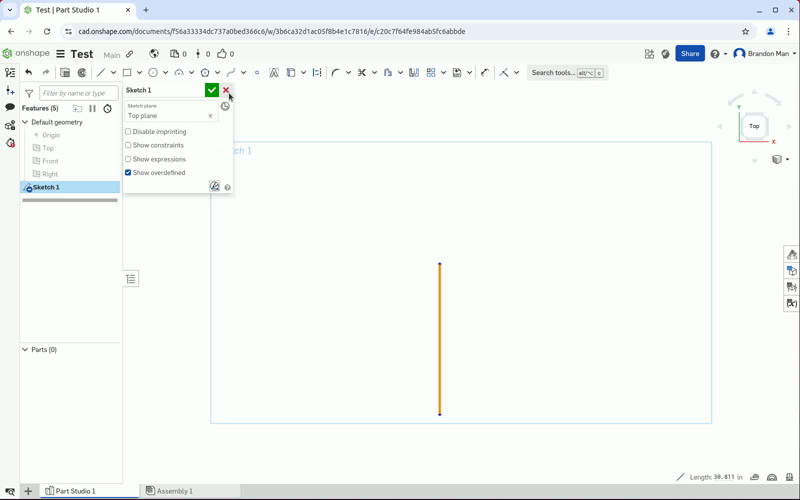
key(shift+h)
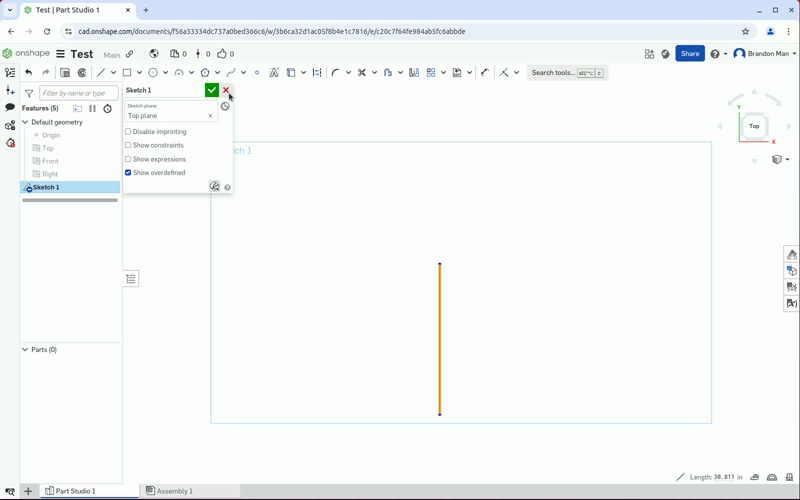
key(shift+s)
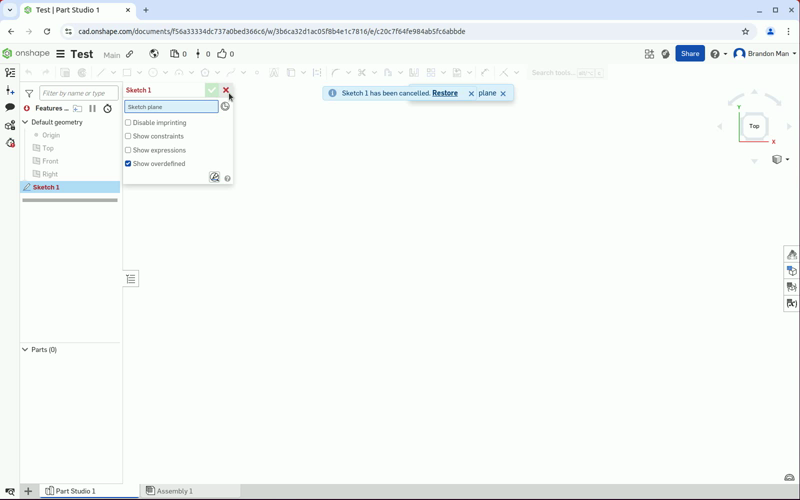
mouse_move(73, 150)
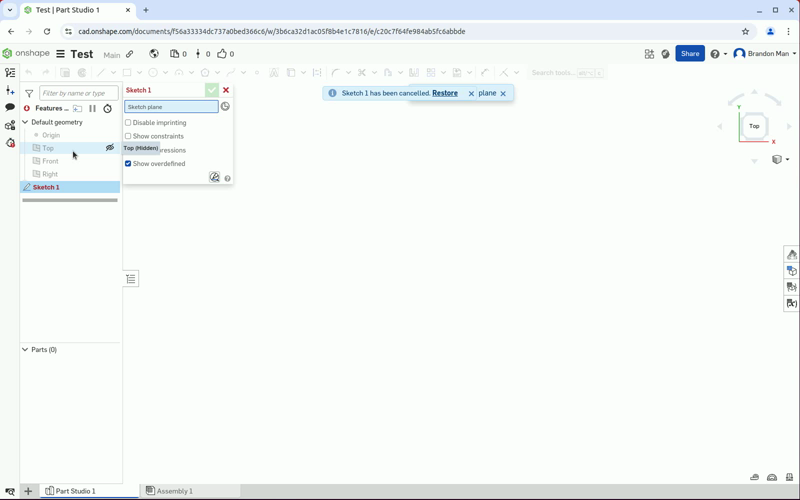
click(73, 150)
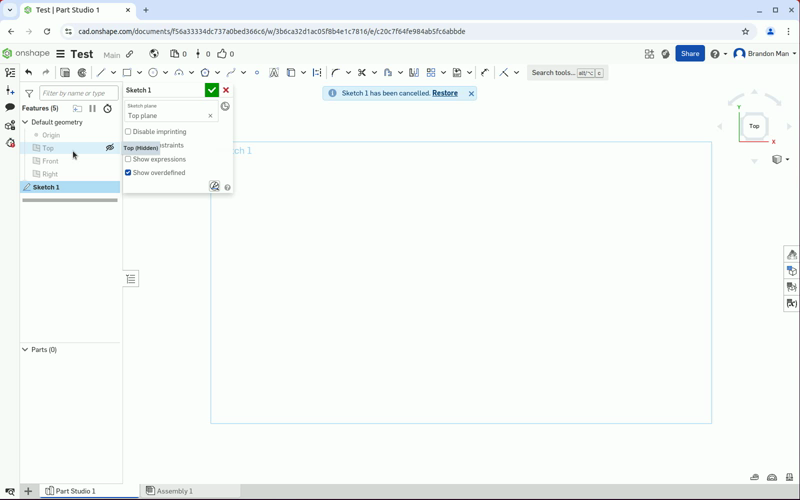
mouse_move(73, 352)
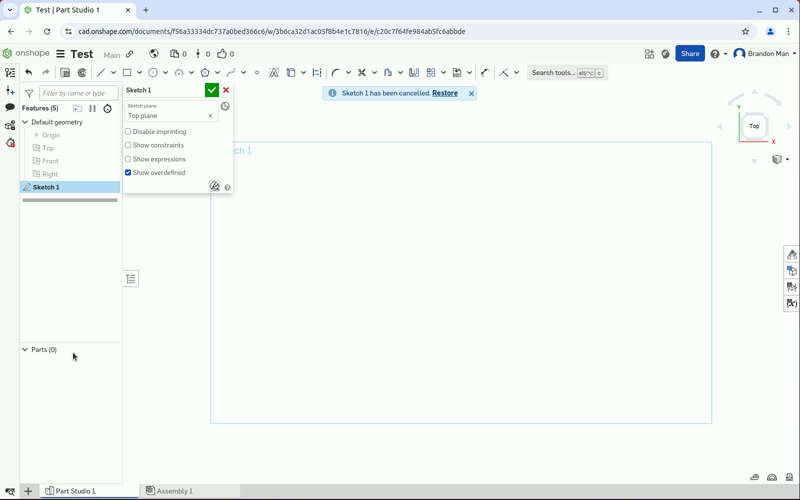
key(y)
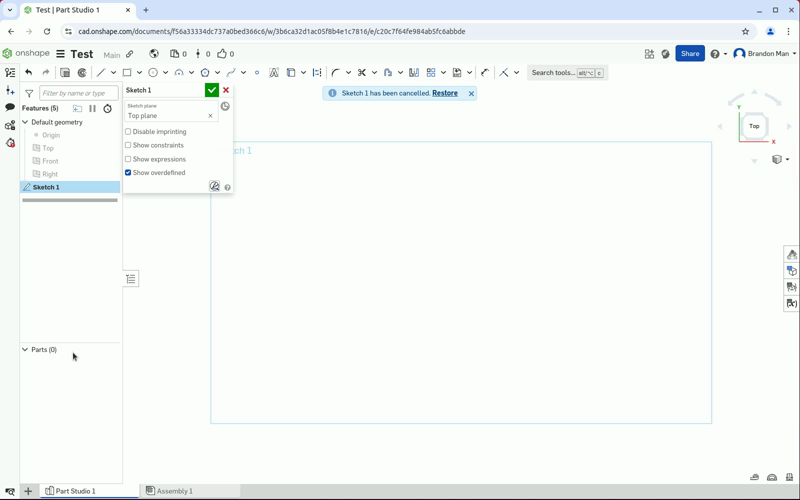
key(l)
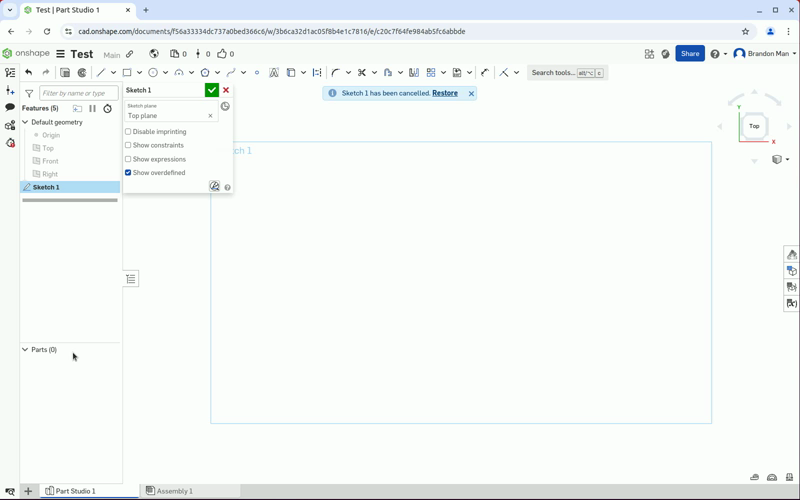
key_down(shift)
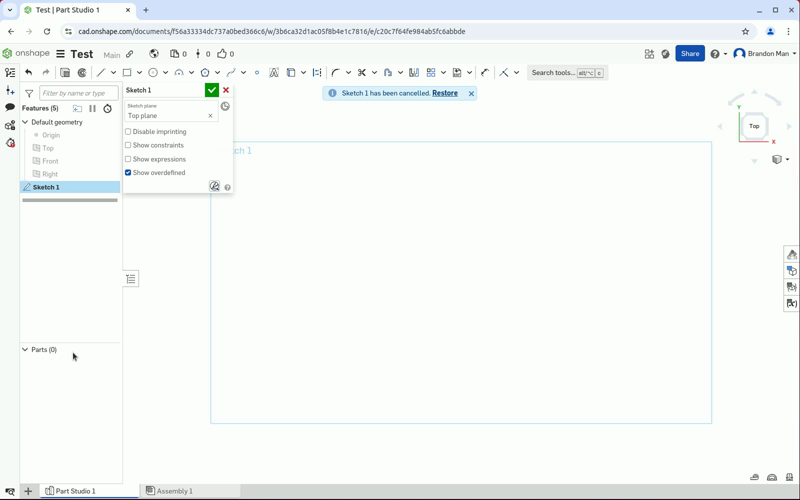
mouse_move(460, 343)
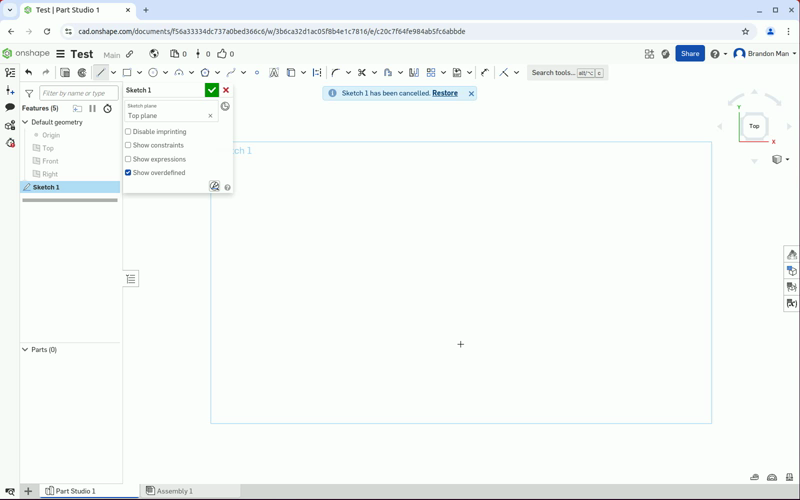
click(460, 343)
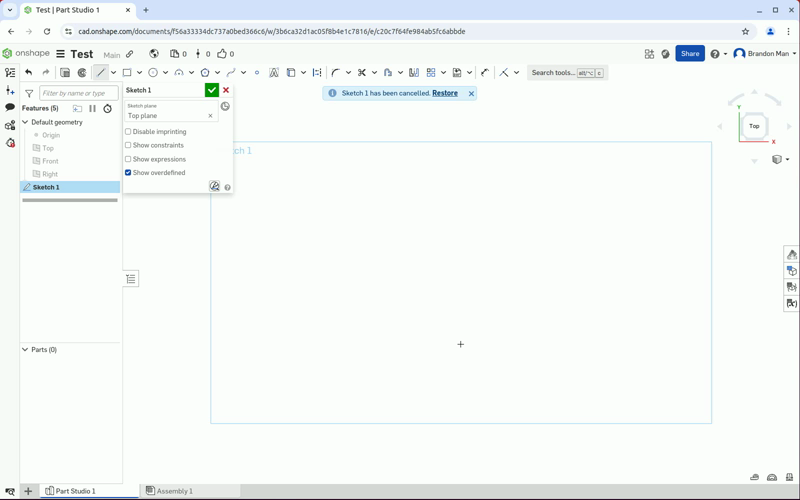
key_up(shift)
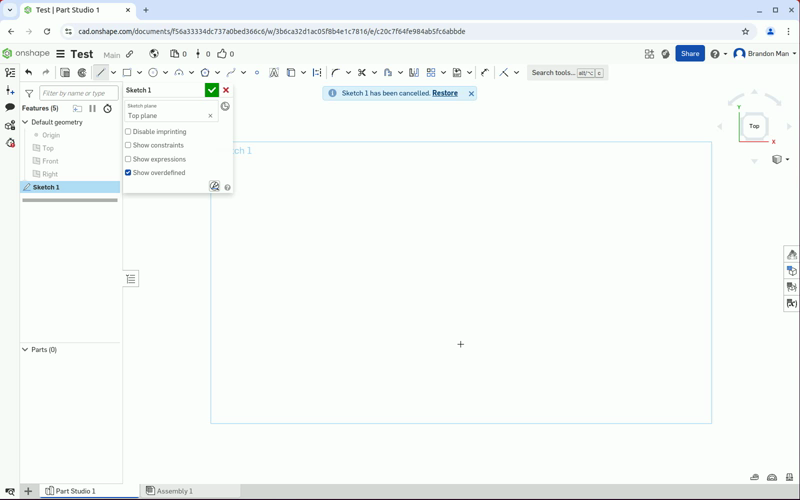
key_down(shift)
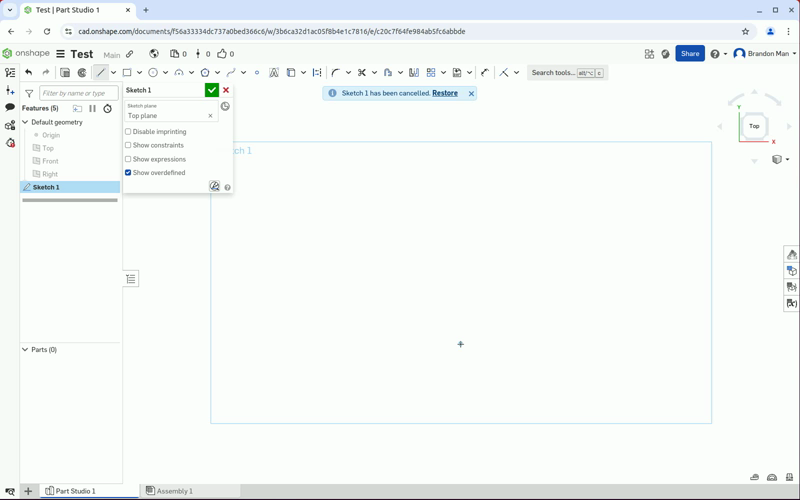
mouse_move(573, 343)
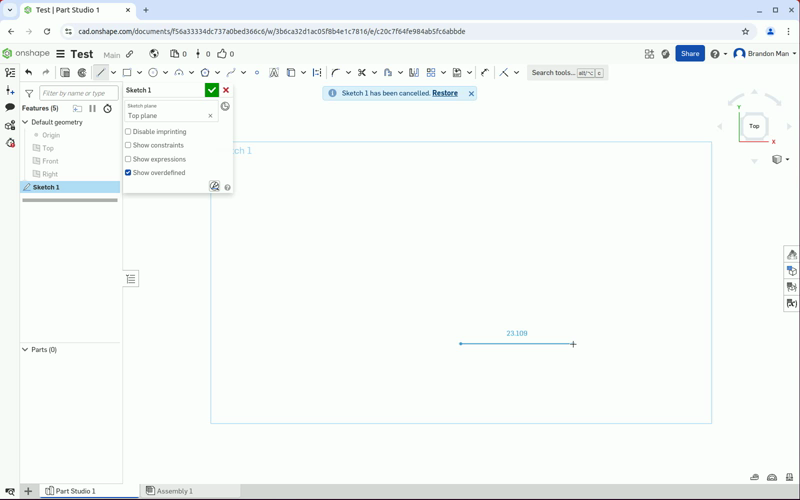
click(573, 343)
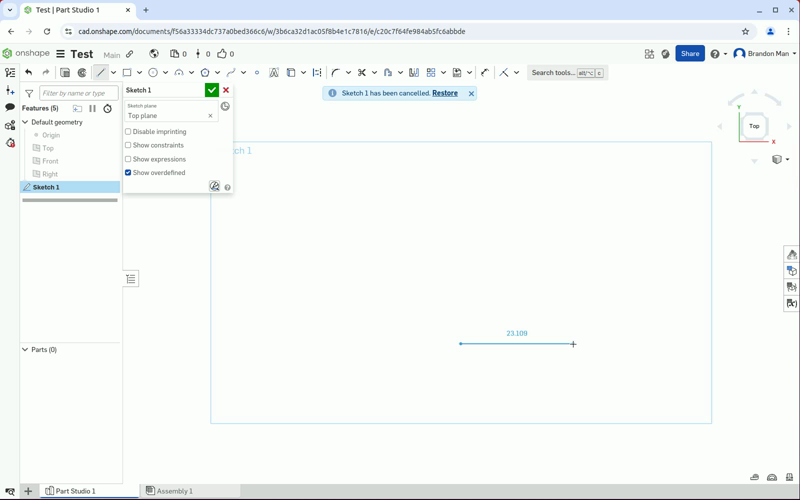
key_up(shift)
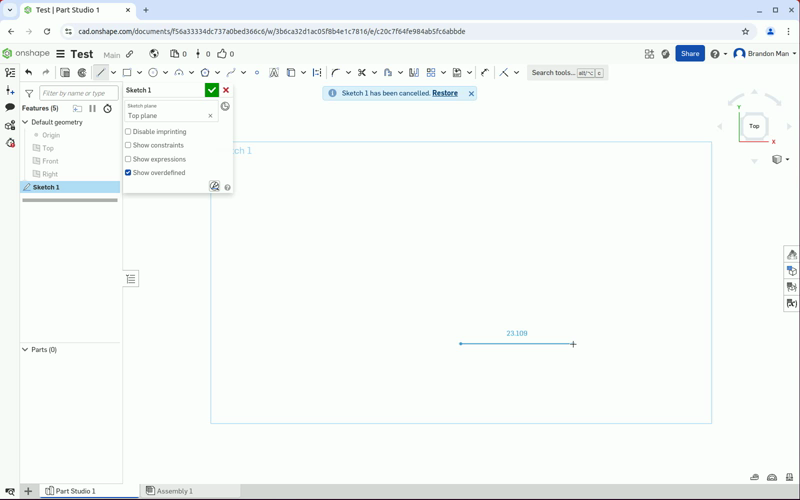
key_down(shift)
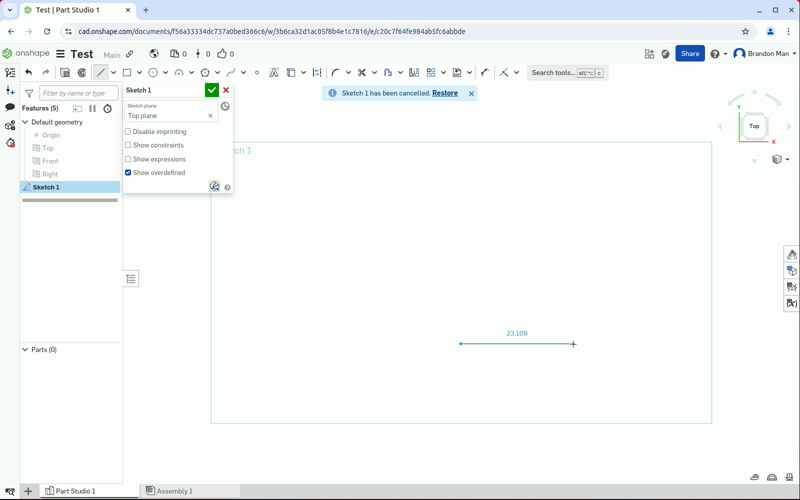
mouse_move(573, 283)
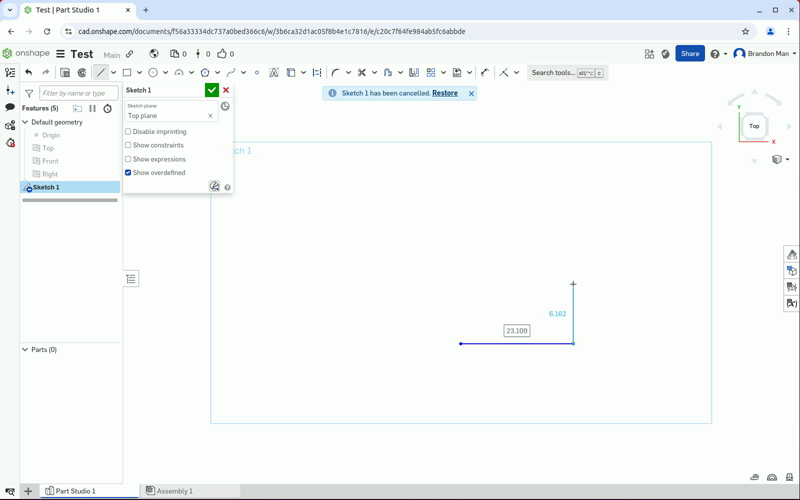
click(573, 283)
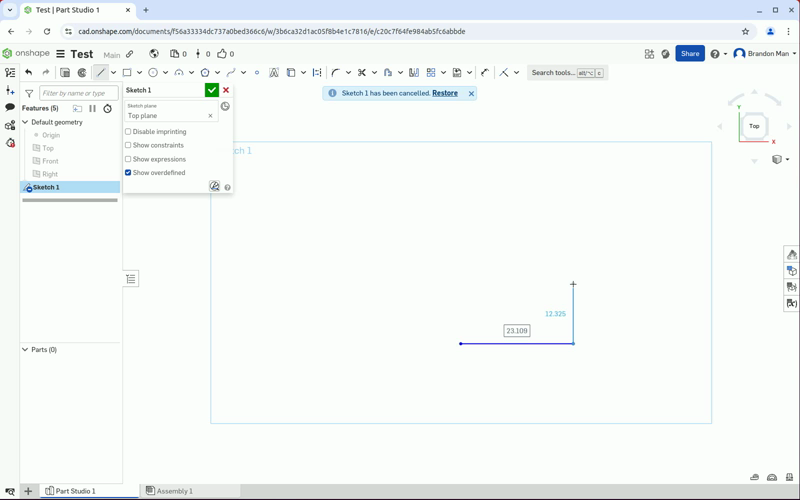
key_up(shift)
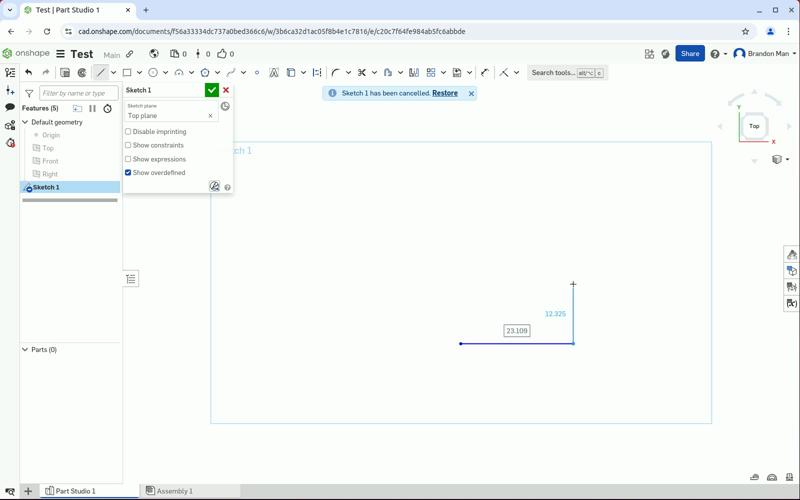
key_down(shift)
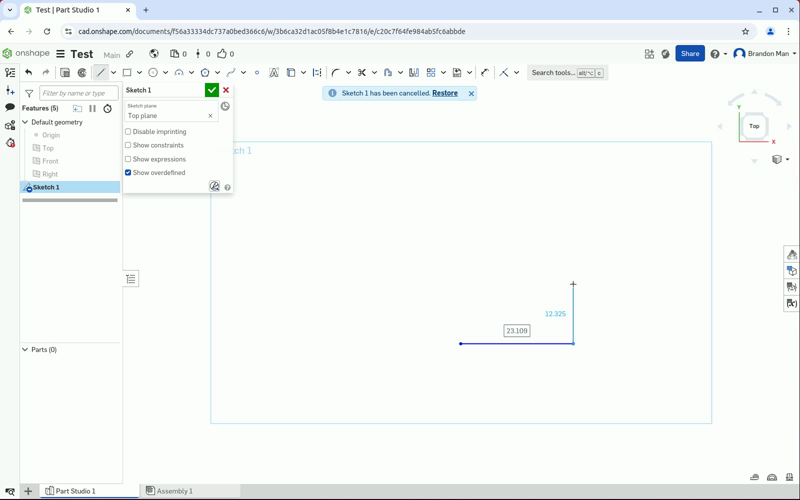
mouse_move(460, 283)
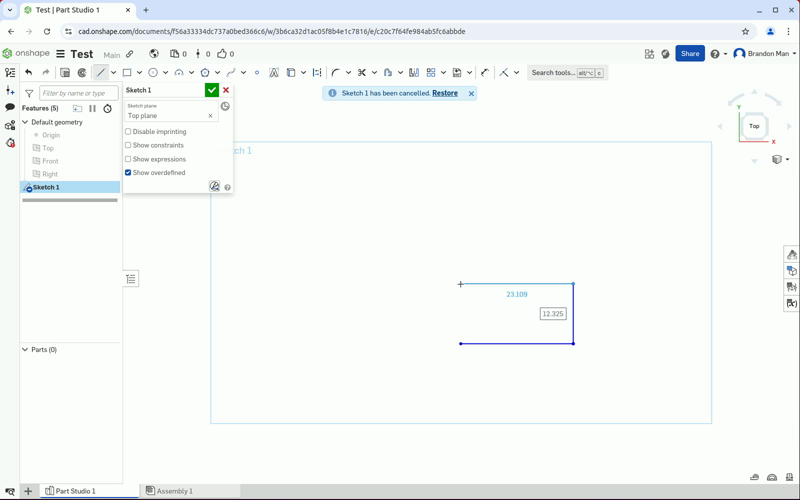
click(460, 283)
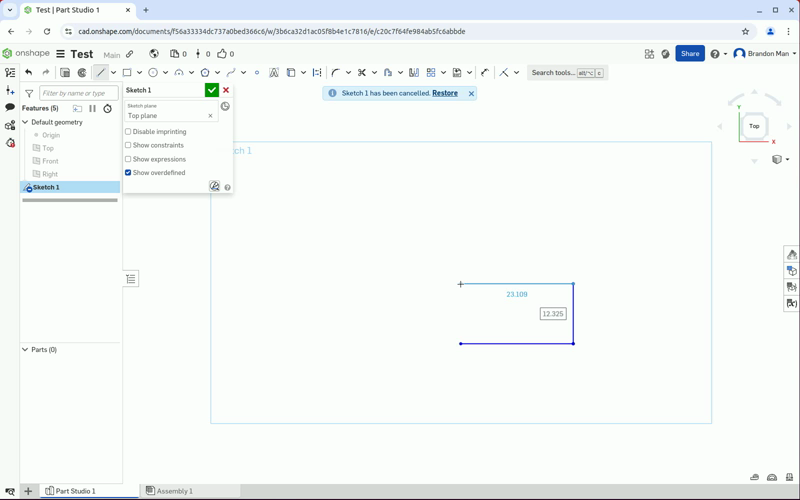
key_up(shift)
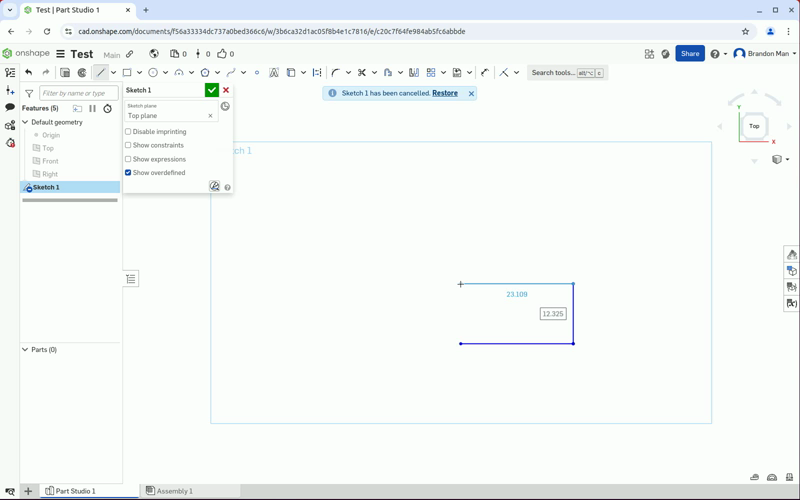
key_down(shift)
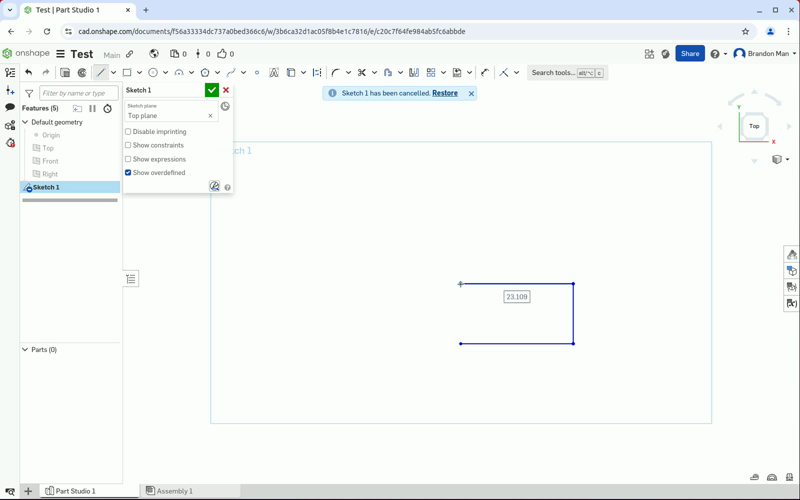
mouse_move(460, 343)
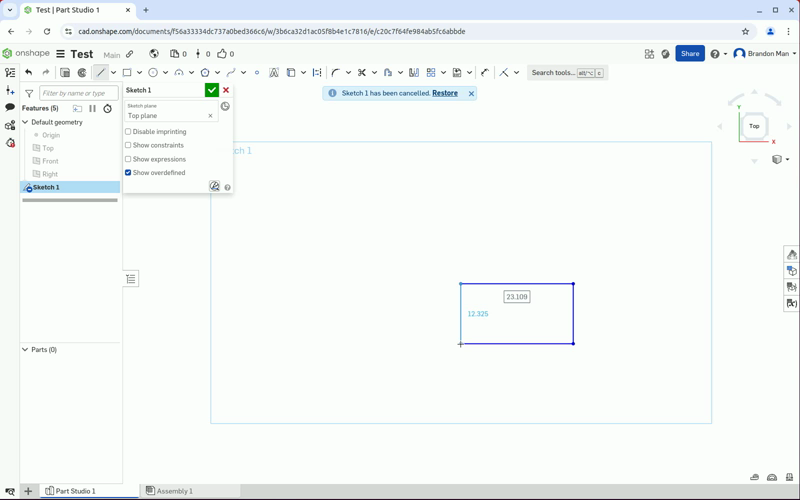
key_up(shift)
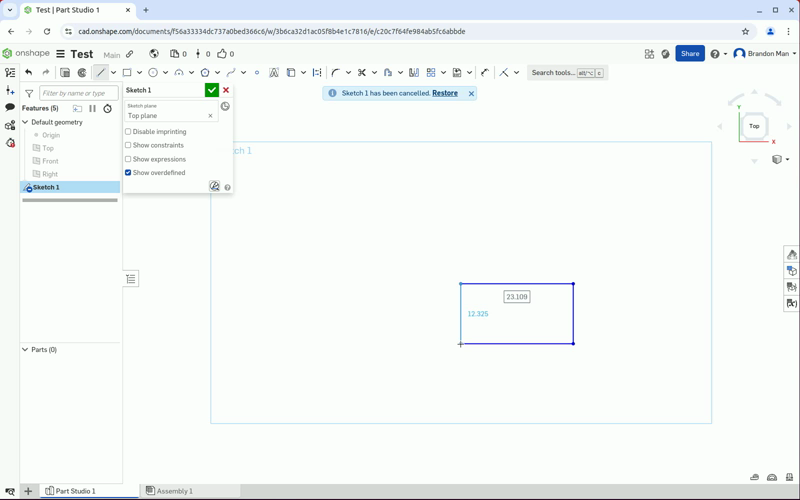
click(460, 343)
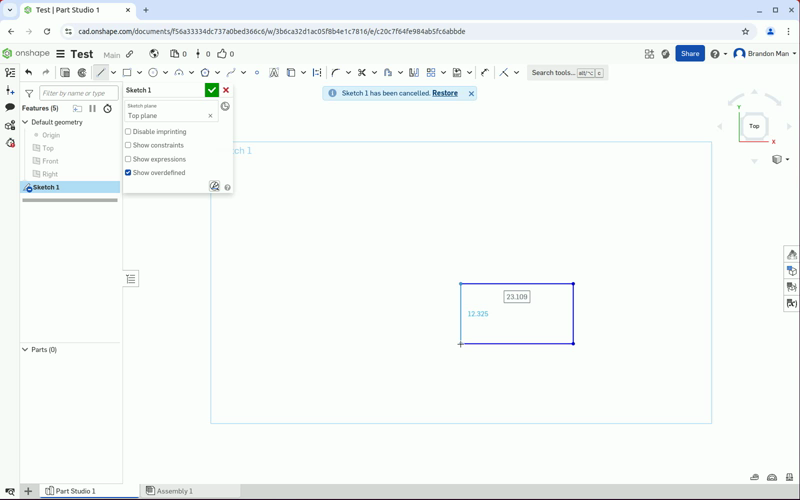
key(esc)
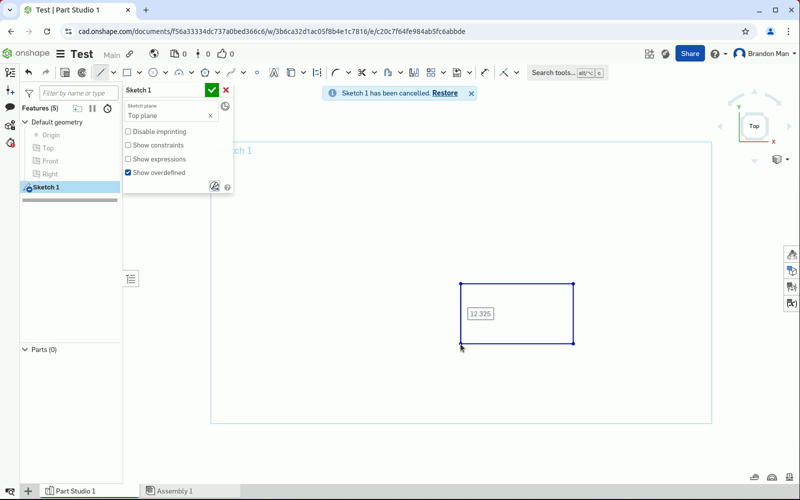
mouse_move(561, 333)
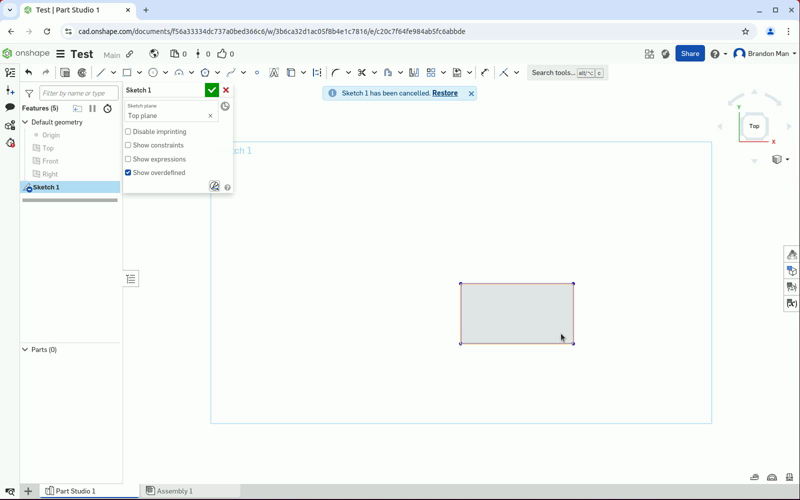
click(561, 333)
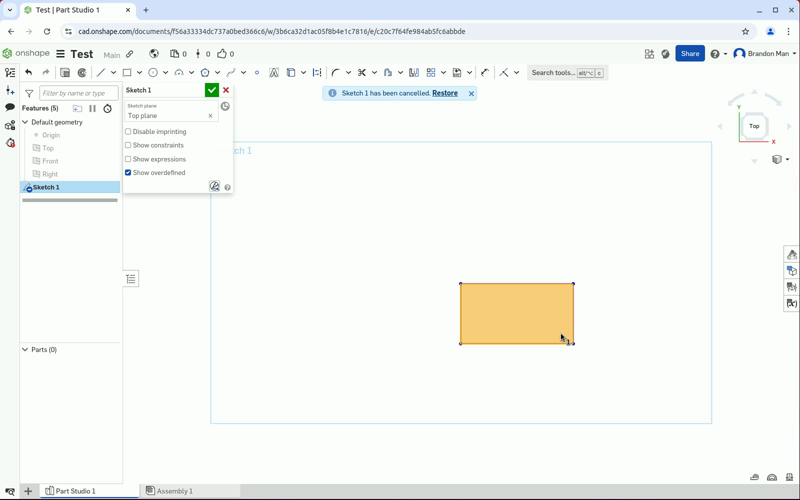
mouse_move(73, 352)
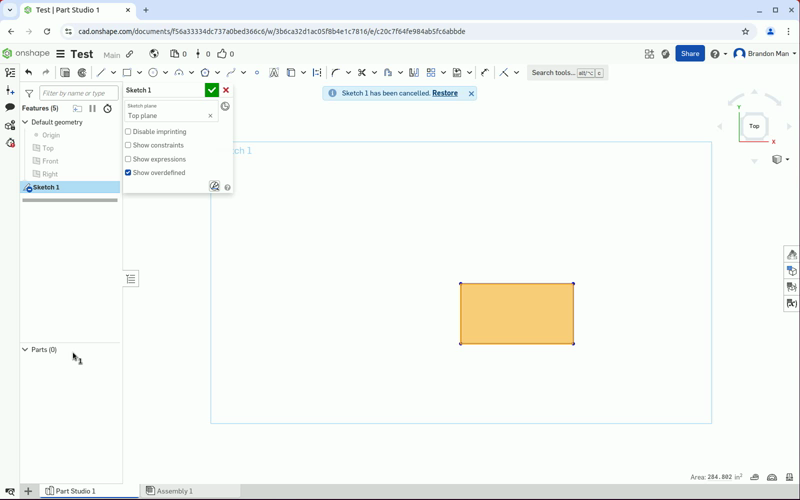
key(shift+y)
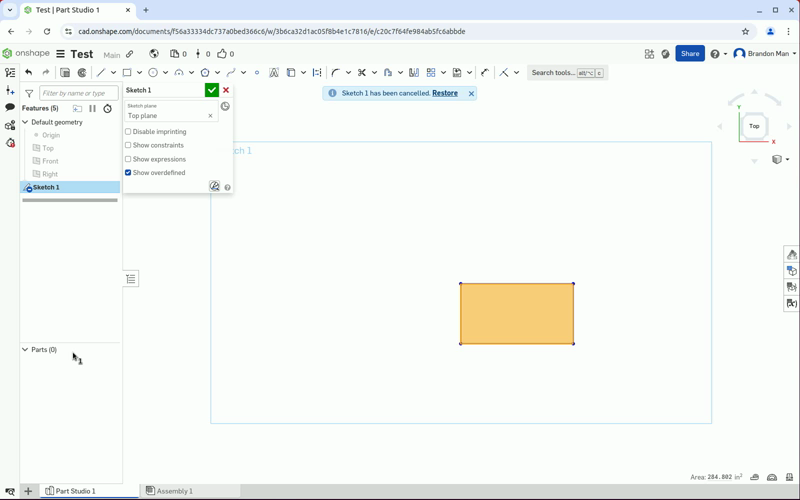
key(shift+e)
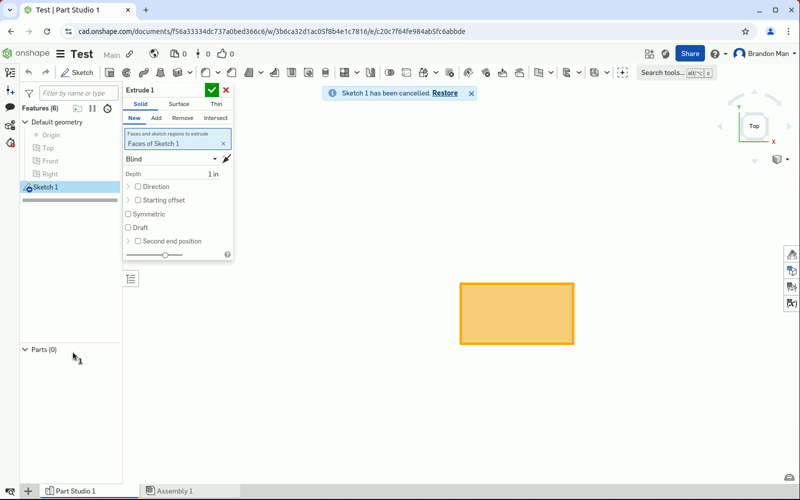
mouse_move(143, 106)
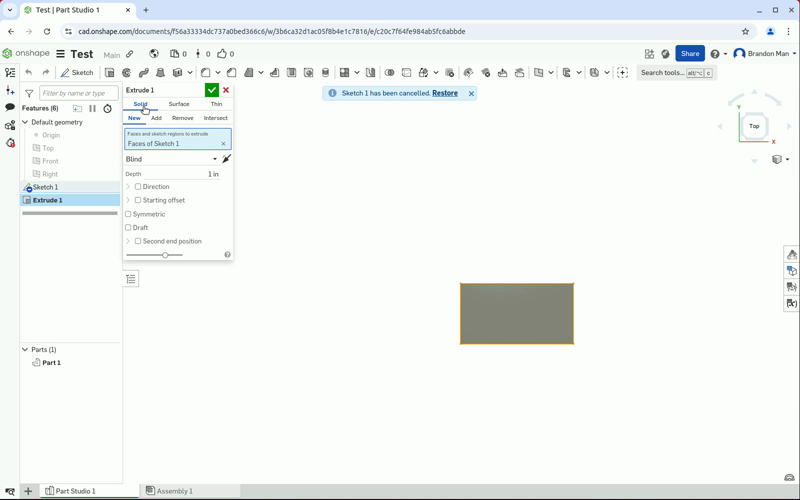
click(143, 106)
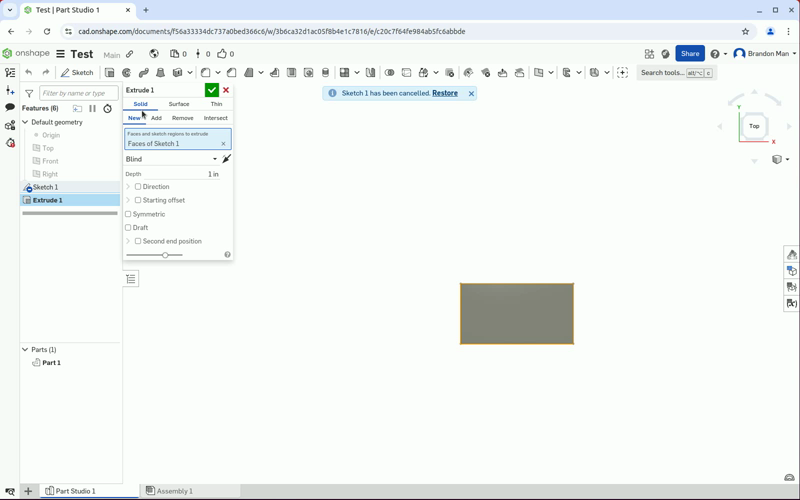
mouse_move(137, 120)
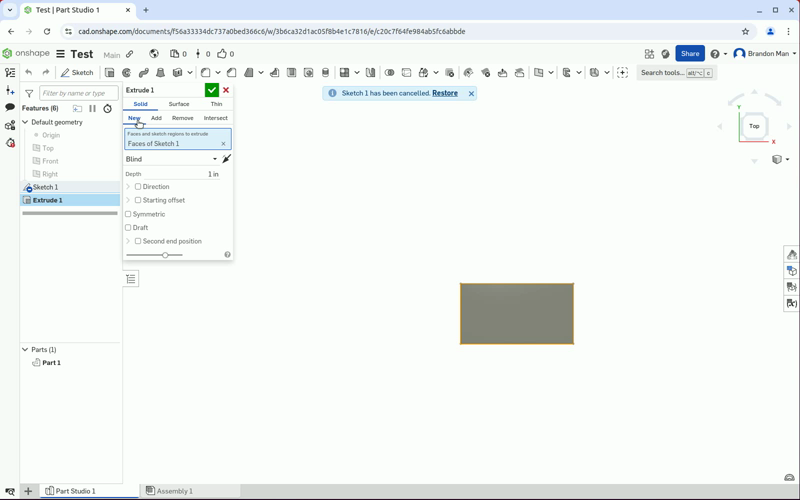
click(137, 120)
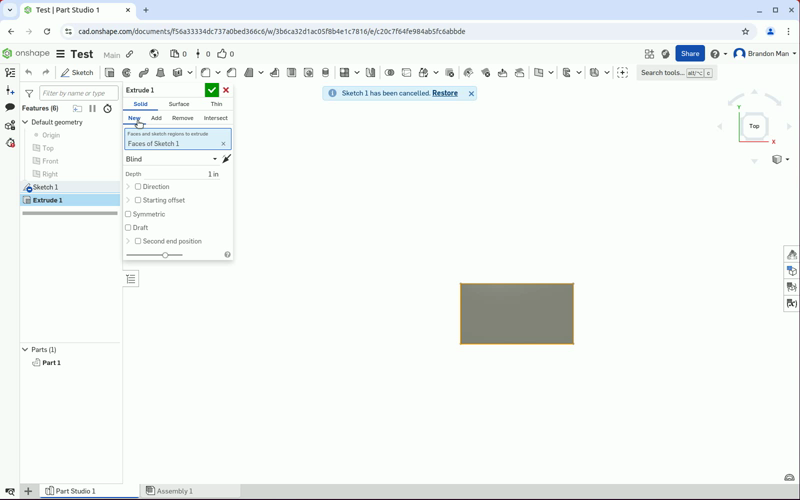
key(tab, 4)
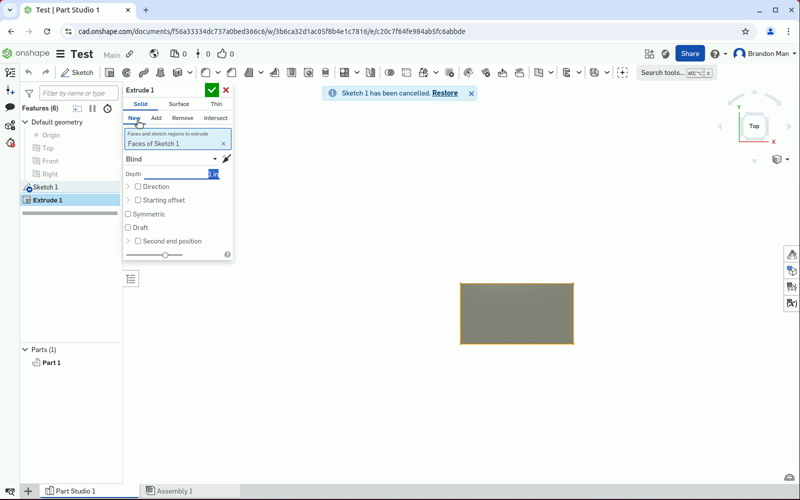
text(3.129)
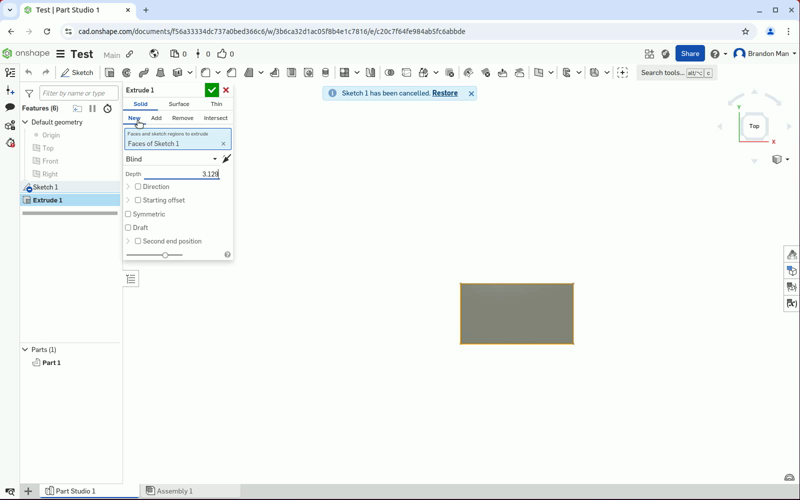
key(enter)
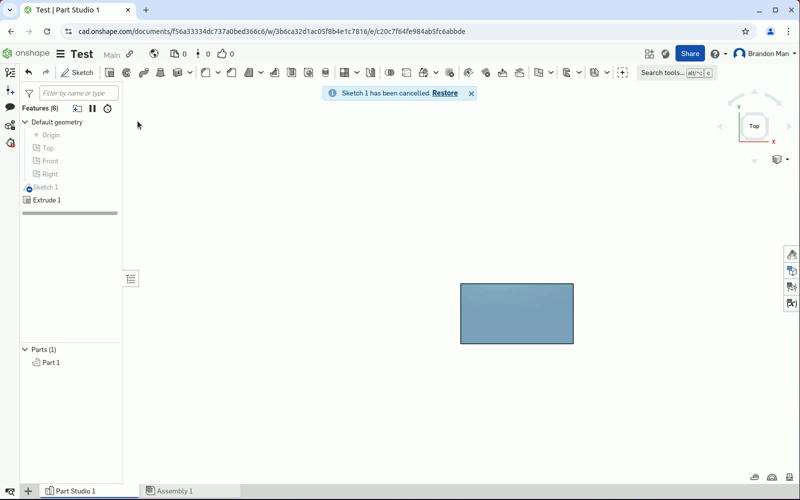
key(shift+h)
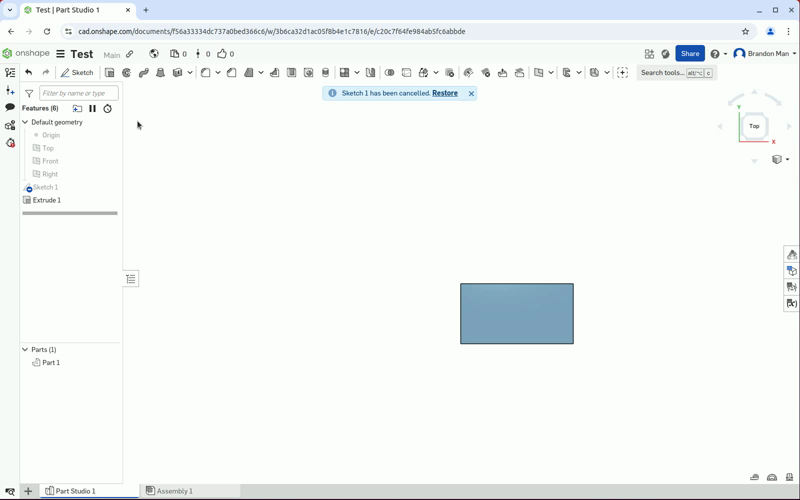
key(shift+h)
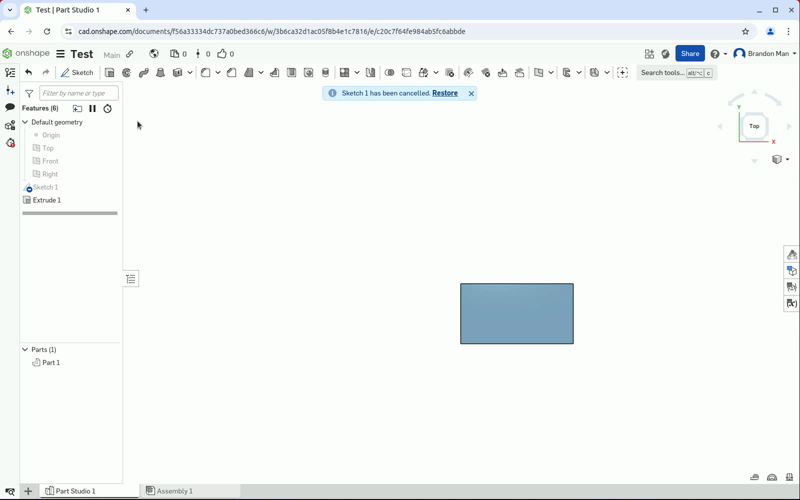
mouse_move(73, 189)
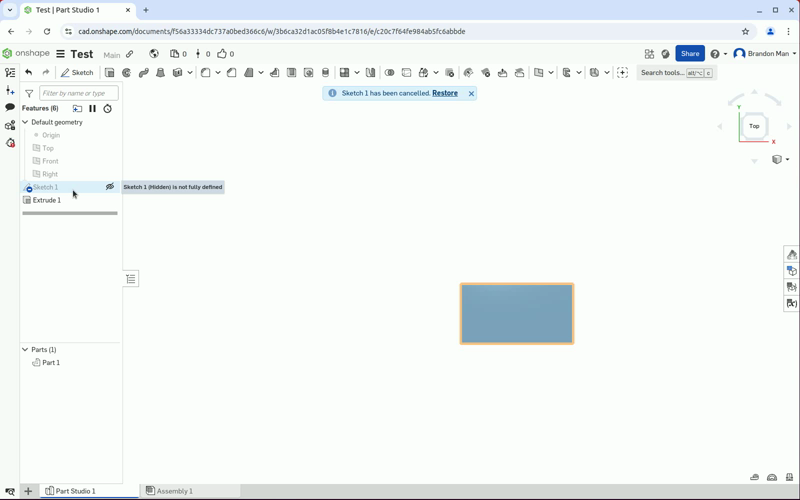
click(73, 189)
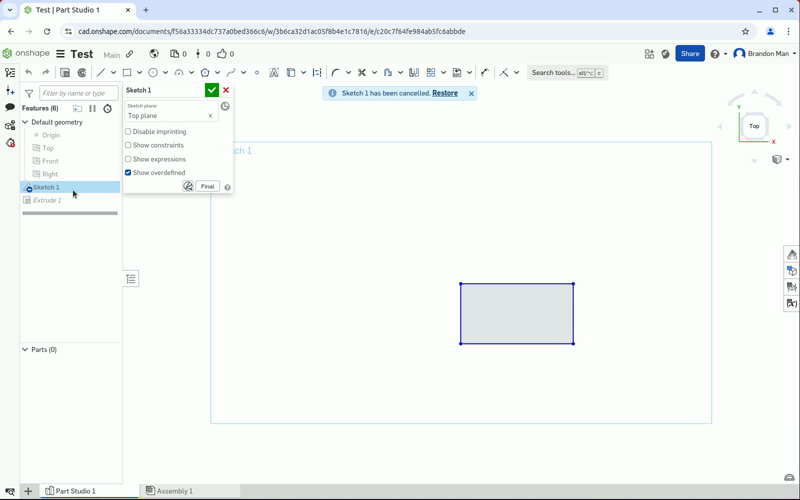
mouse_move(229, 92)
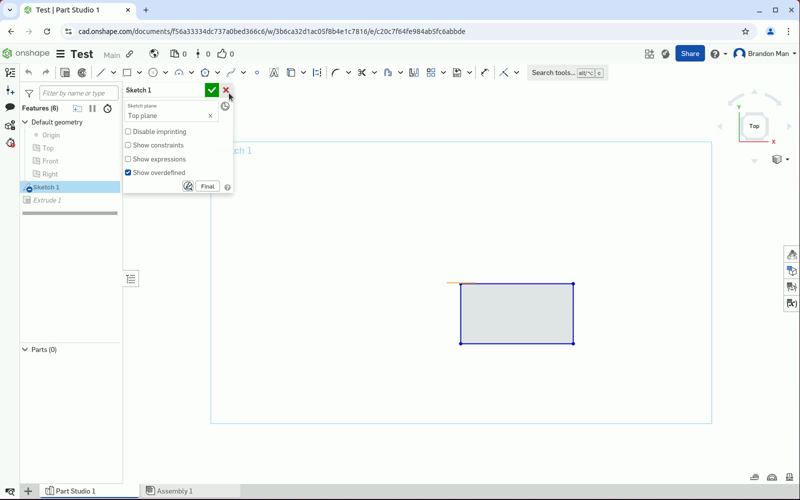
click(229, 92)
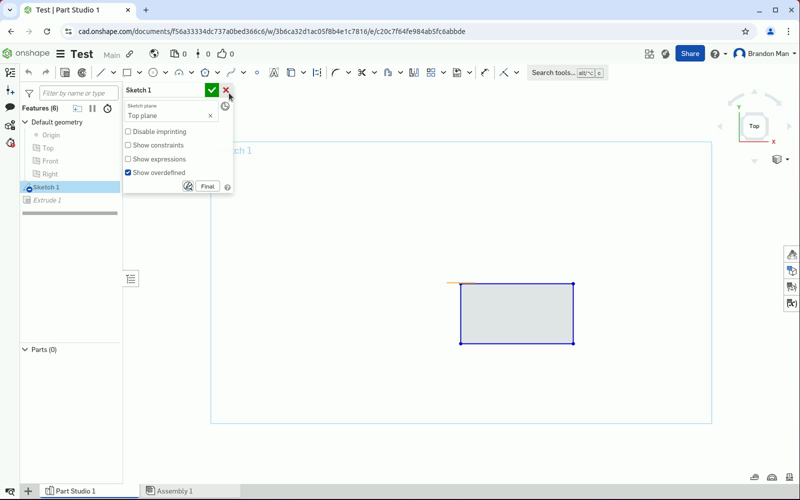
key(shift+s)
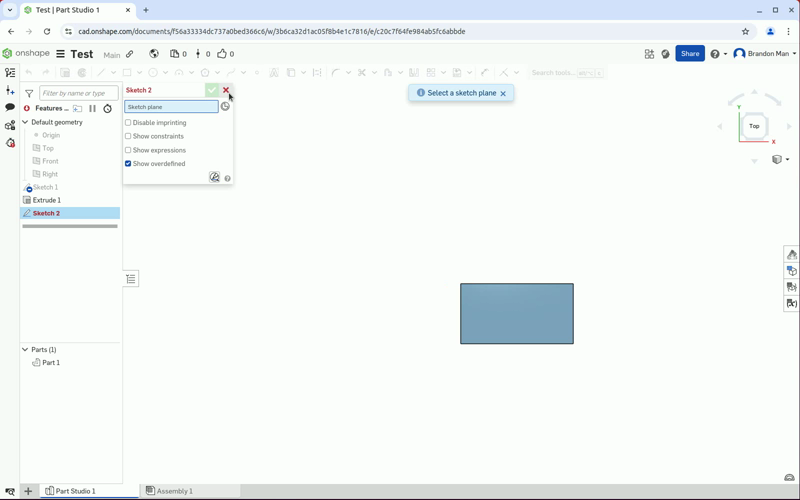
mouse_move(73, 150)
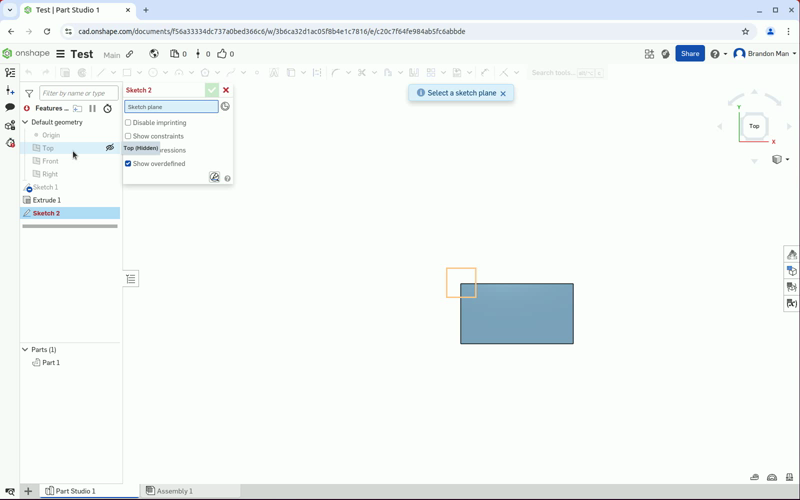
click(73, 150)
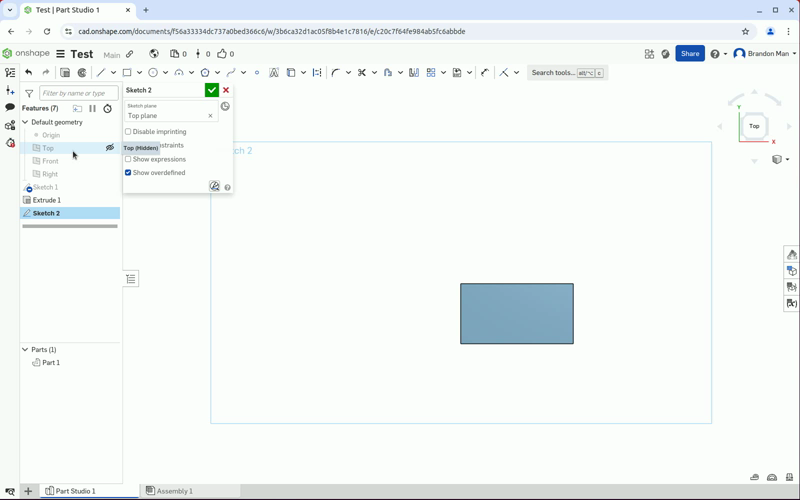
mouse_move(73, 352)
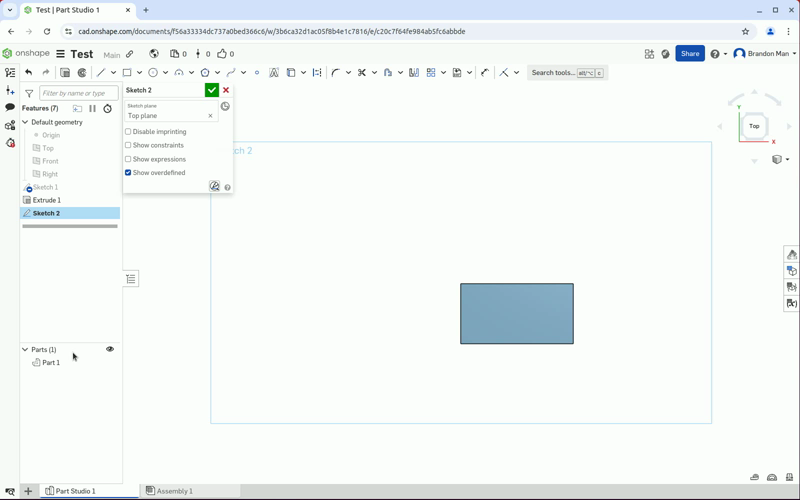
key(y)
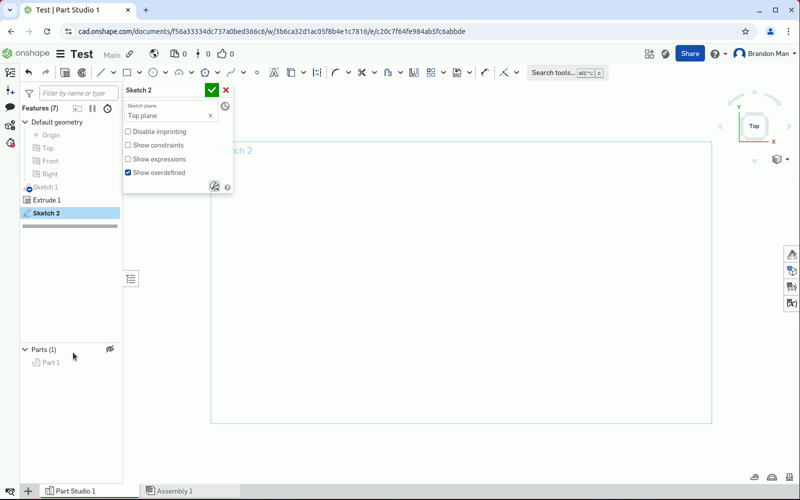
key(c)
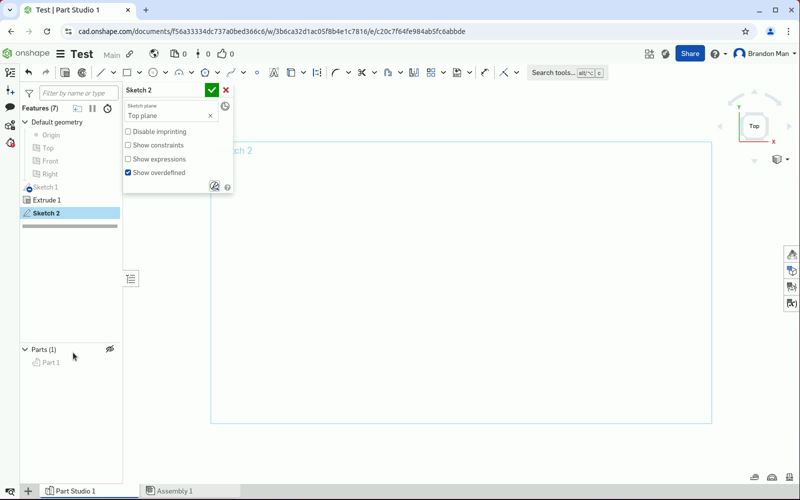
key_down(shift)
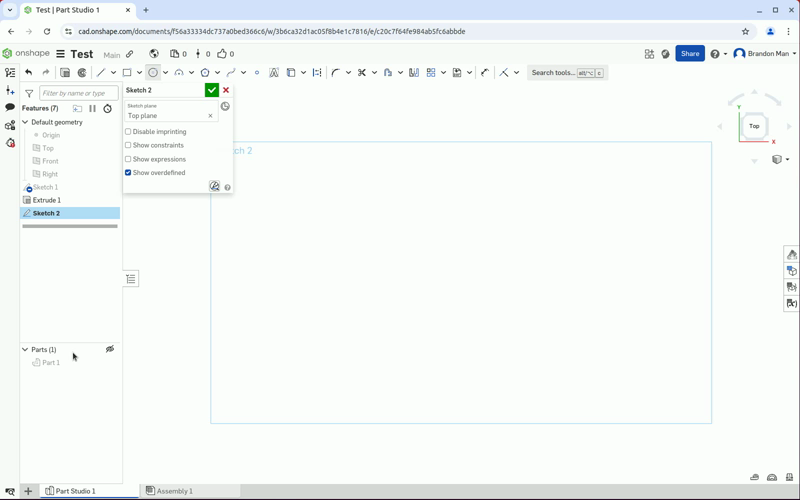
mouse_move(504, 258)
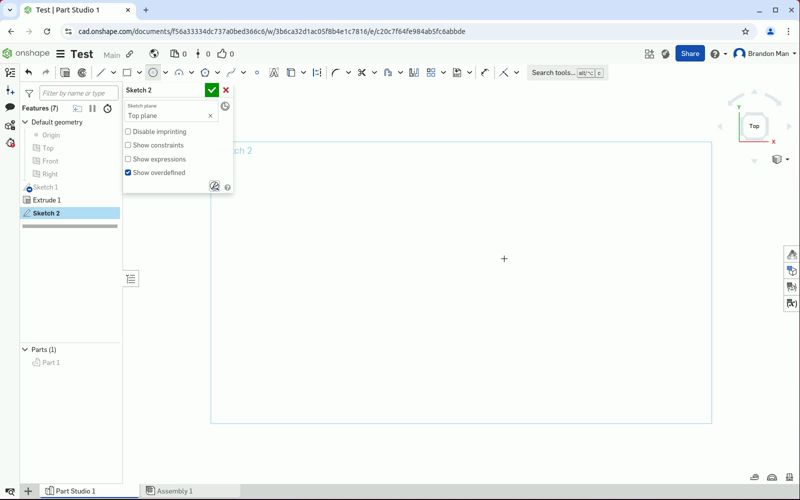
click(504, 258)
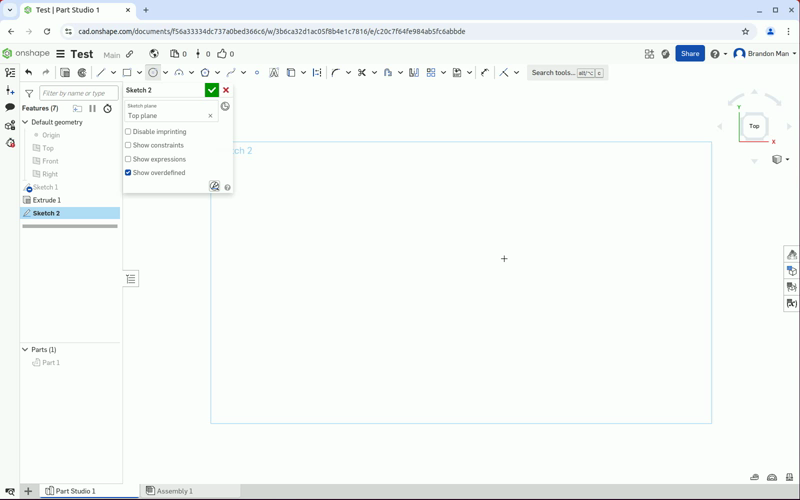
key_up(shift)
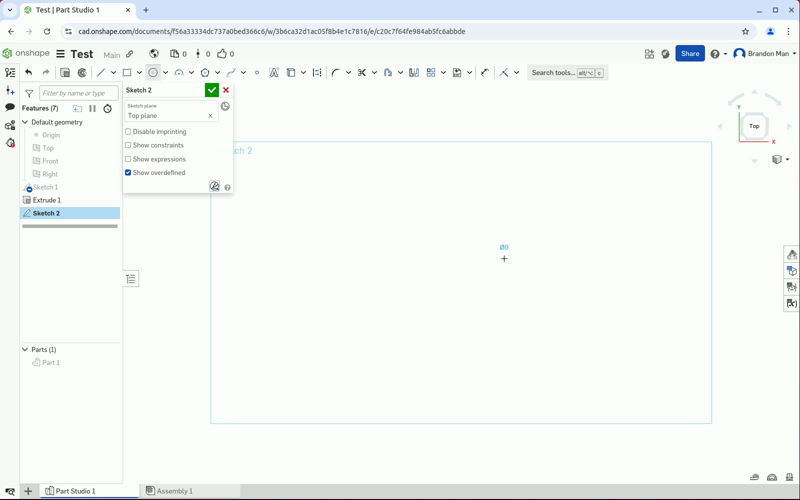
mouse_move(527, 258)
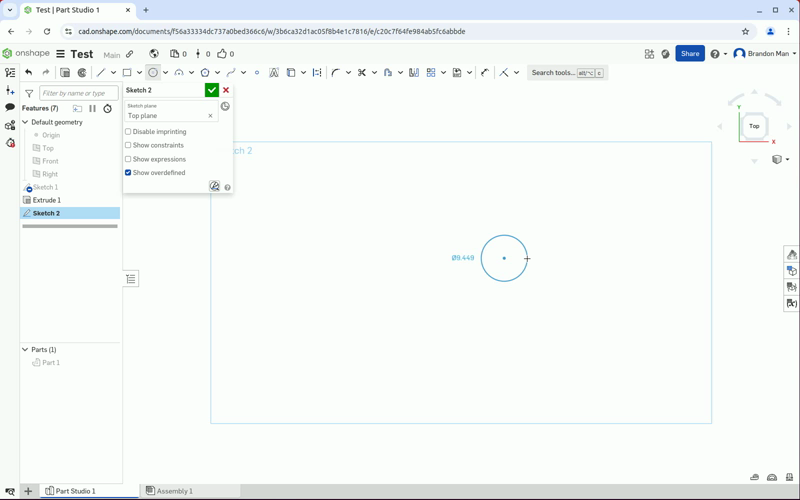
click(527, 258)
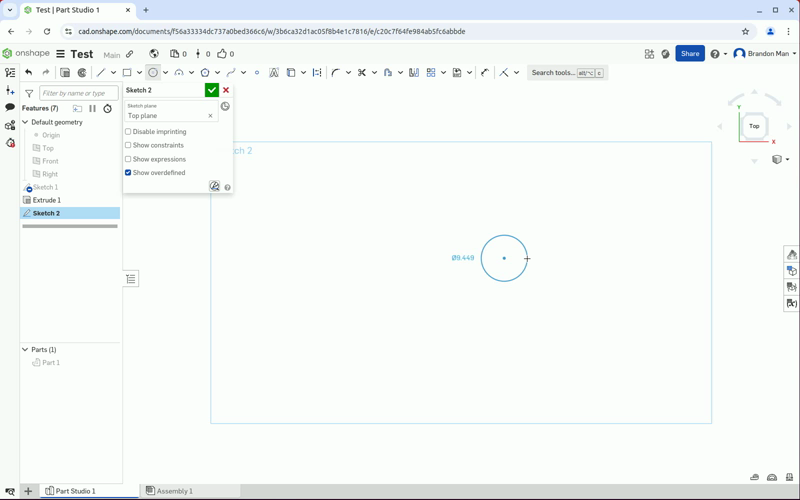
key(esc)
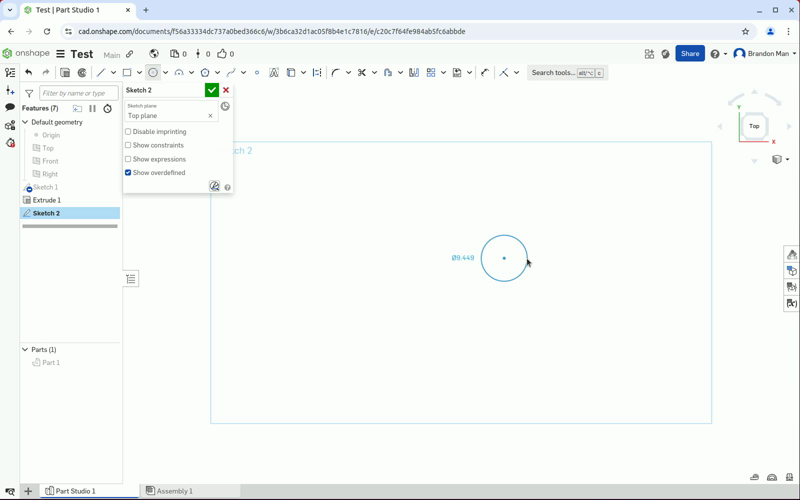
mouse_move(519, 250)
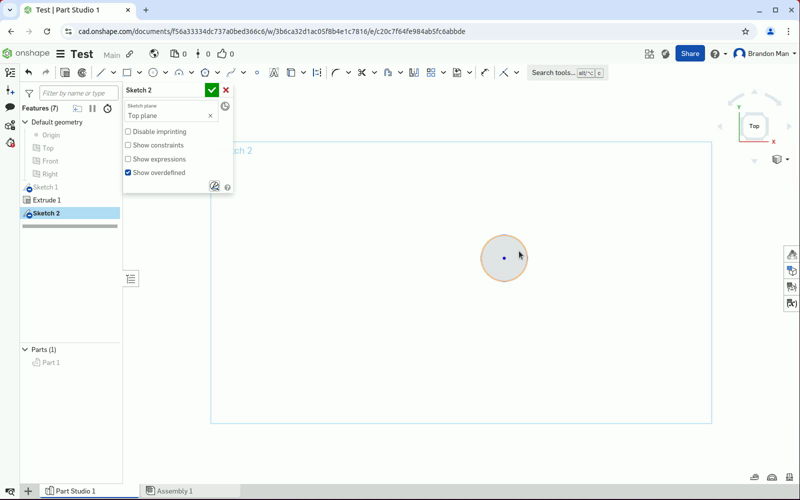
scroll(6)
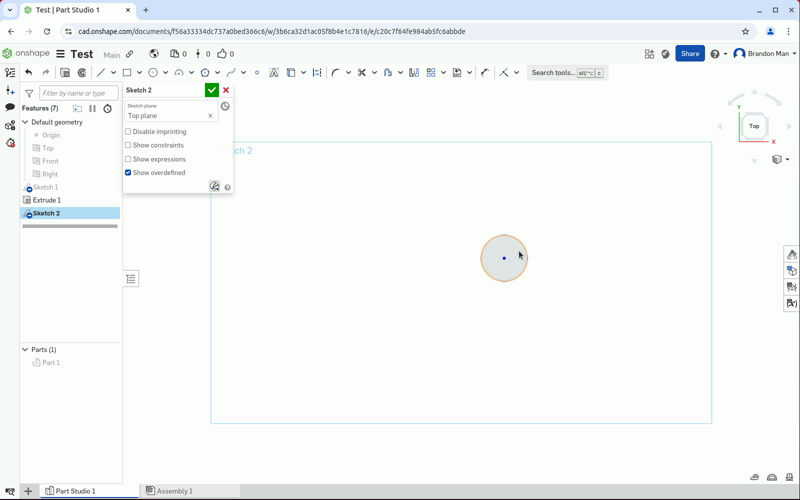
scroll(6)
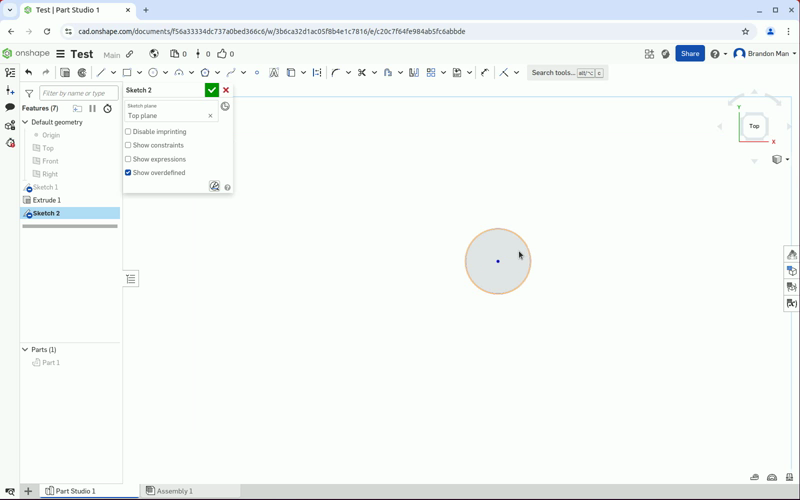
scroll(6)
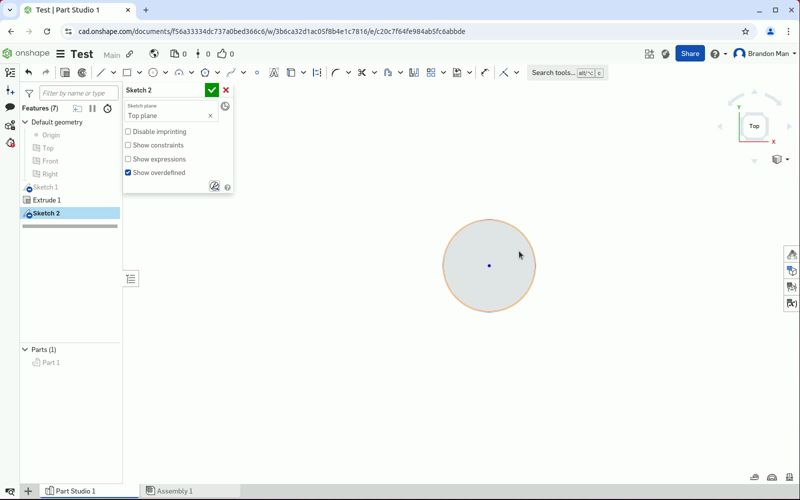
scroll(6)
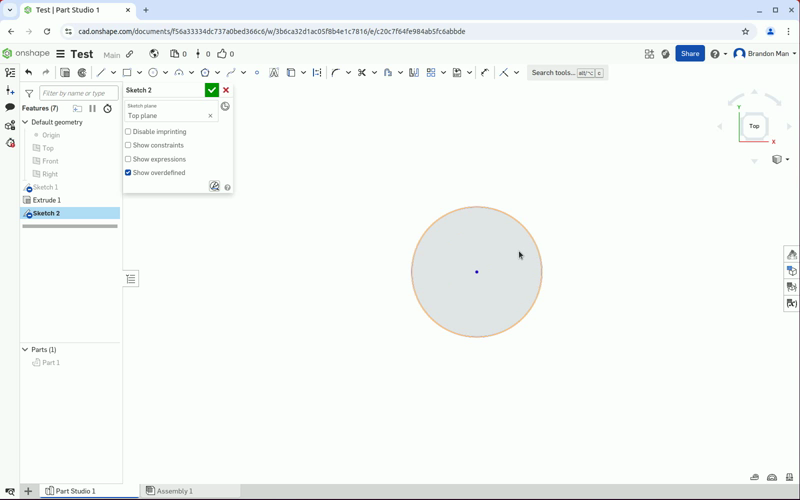
scroll(6)
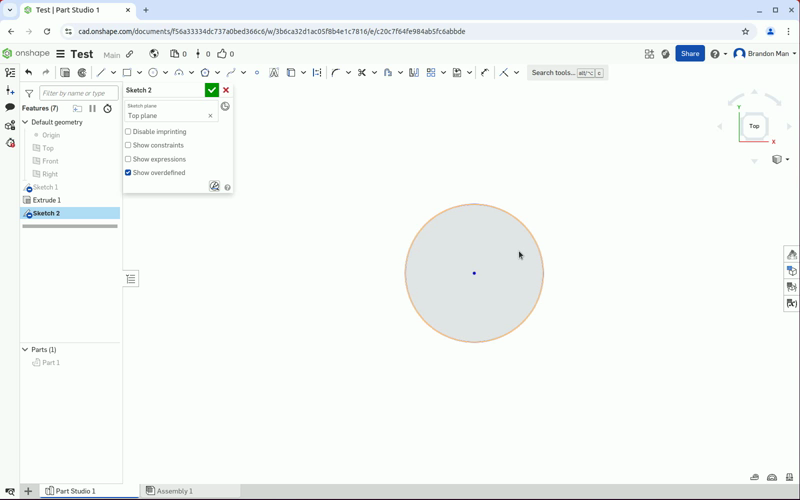
scroll(6)
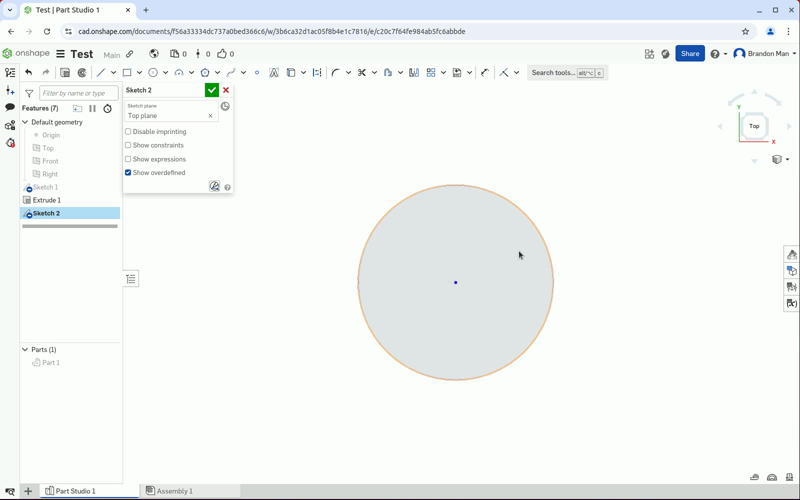
scroll(6)
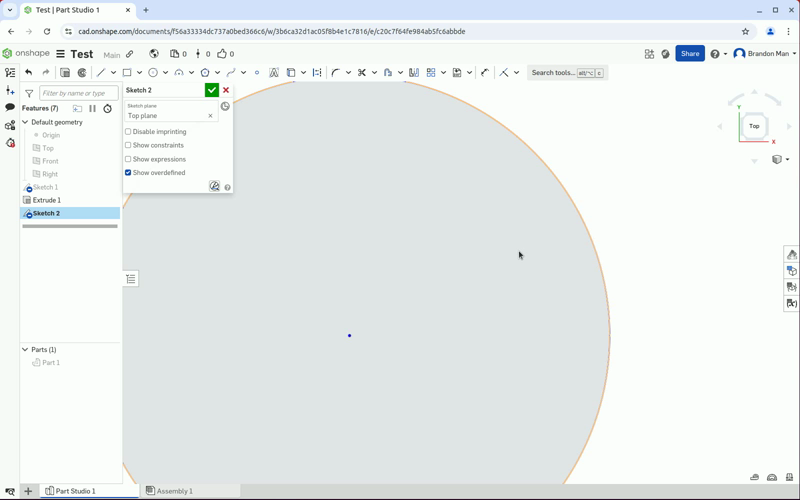
click(519, 250)
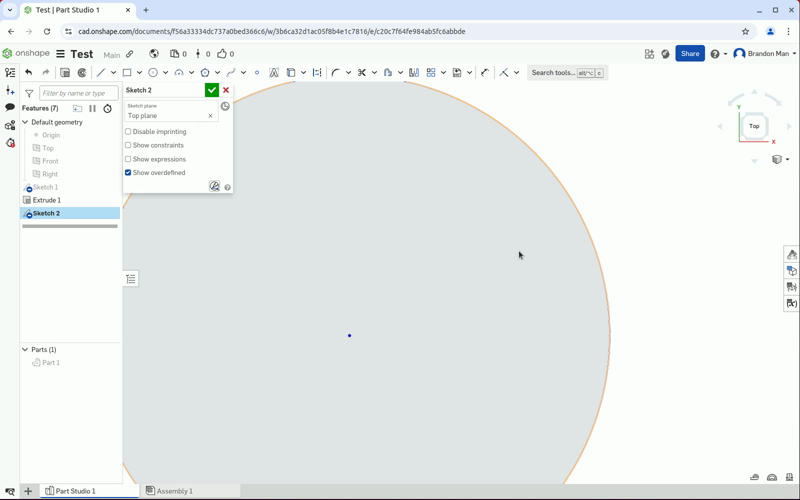
scroll(-6)
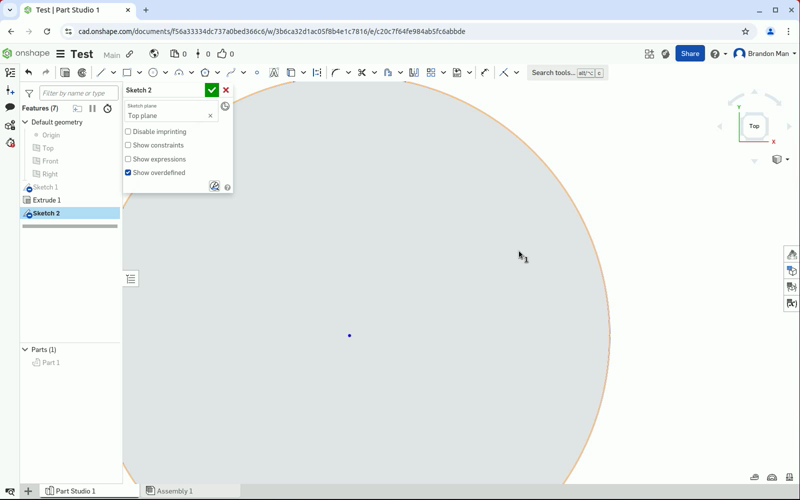
scroll(-6)
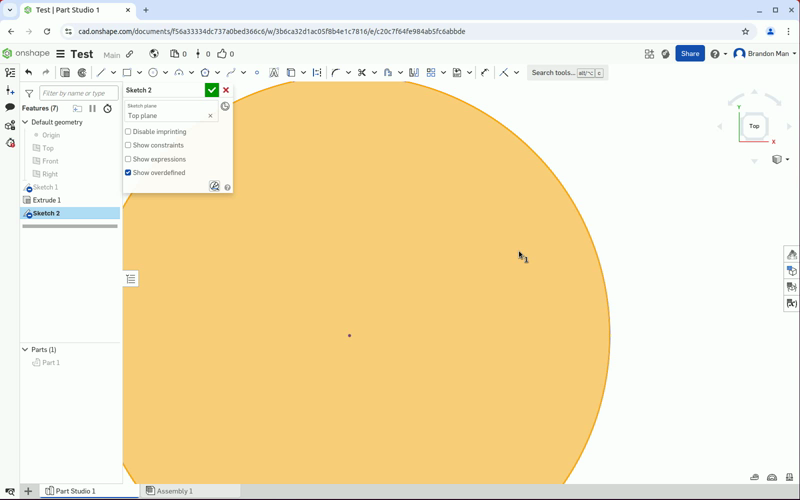
scroll(-6)
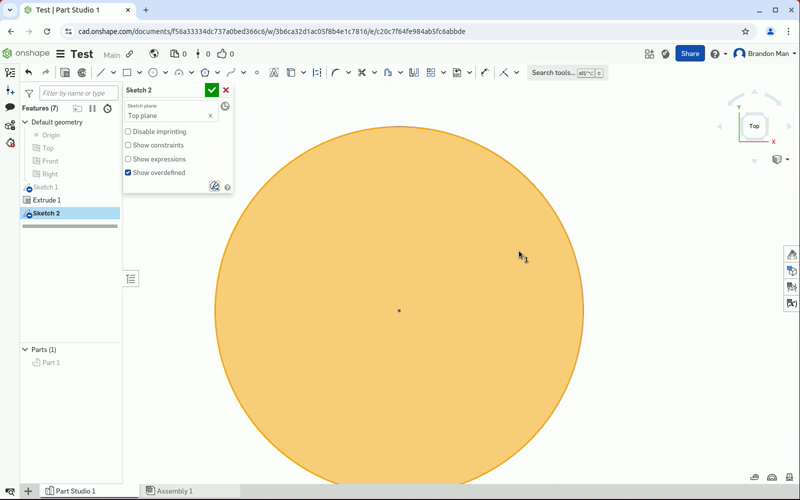
scroll(-6)
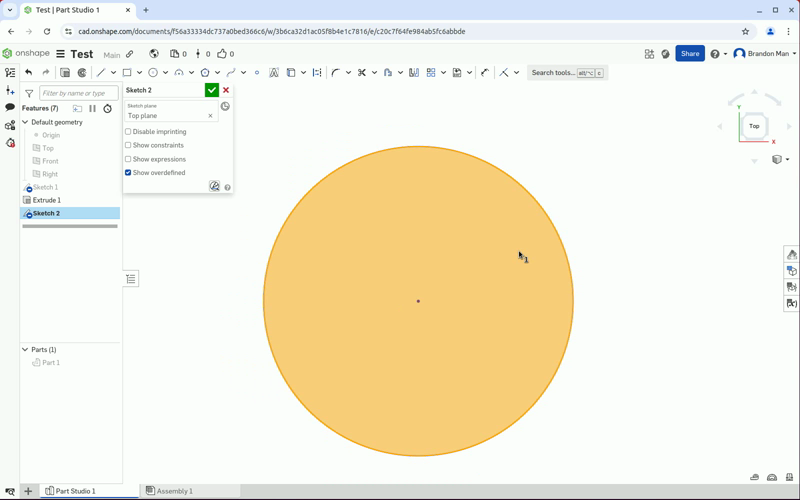
scroll(-6)
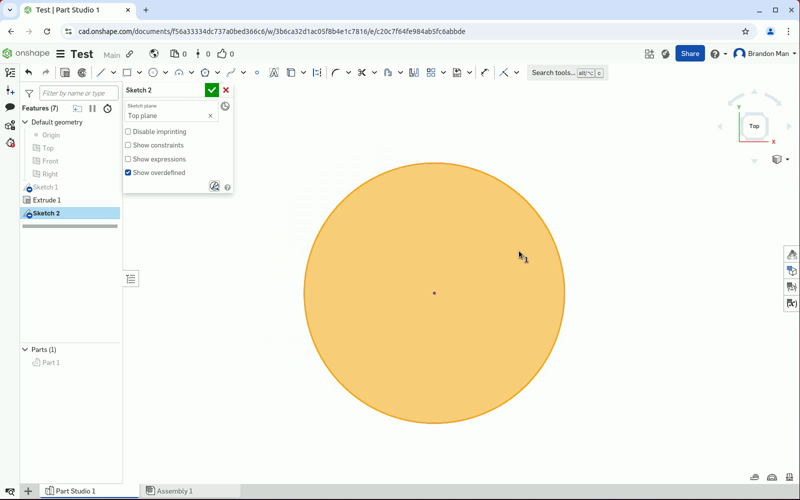
scroll(-6)
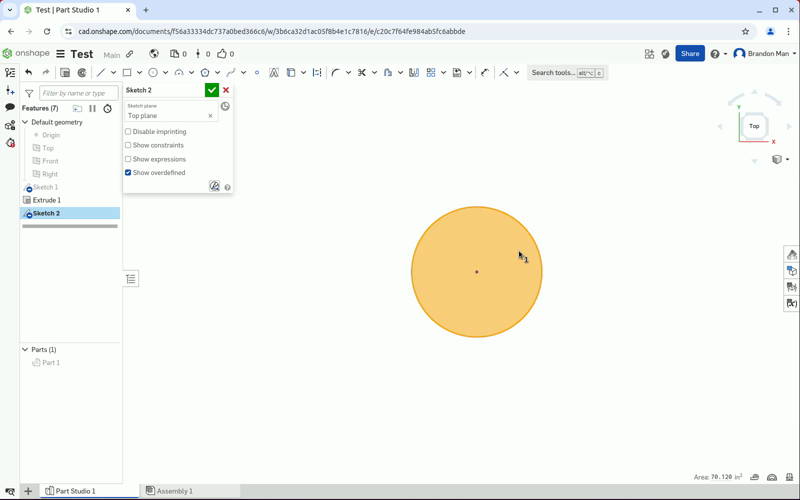
scroll(-6)
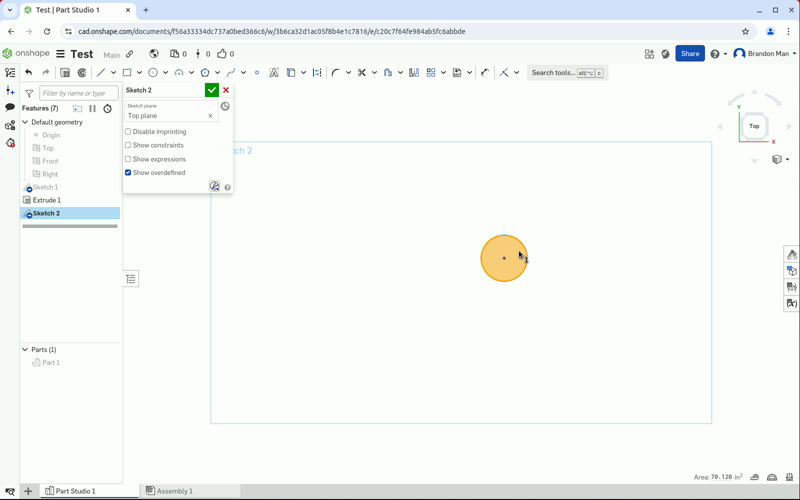
mouse_move(73, 352)
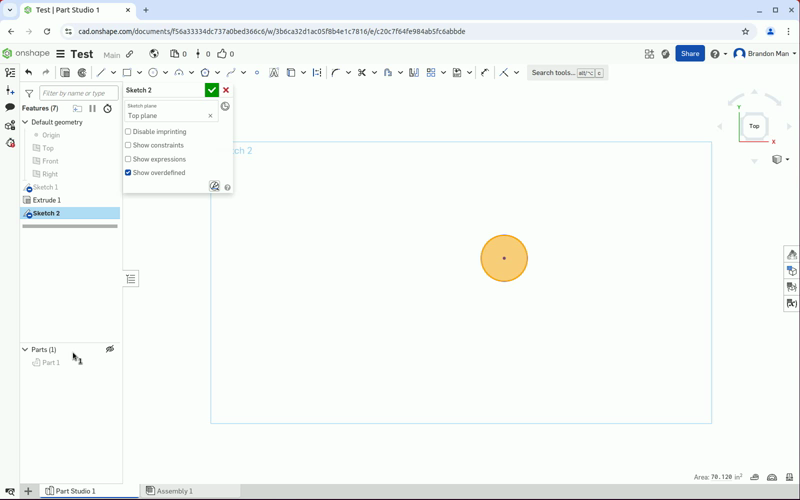
key(shift+y)
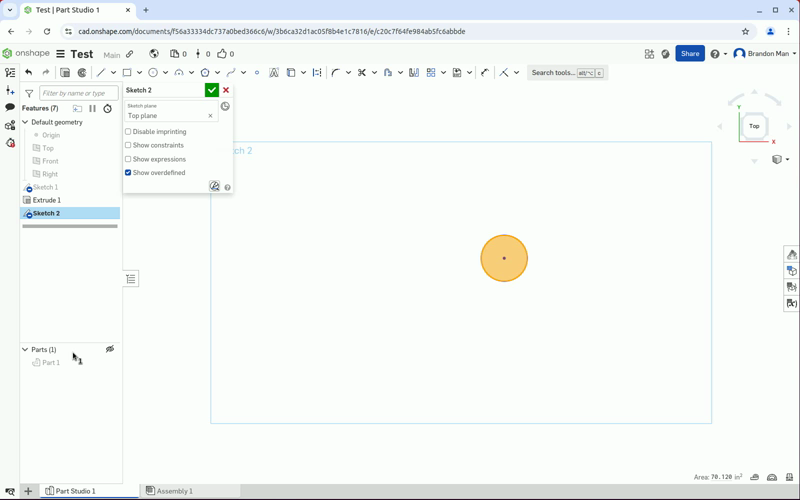
key(shift+e)
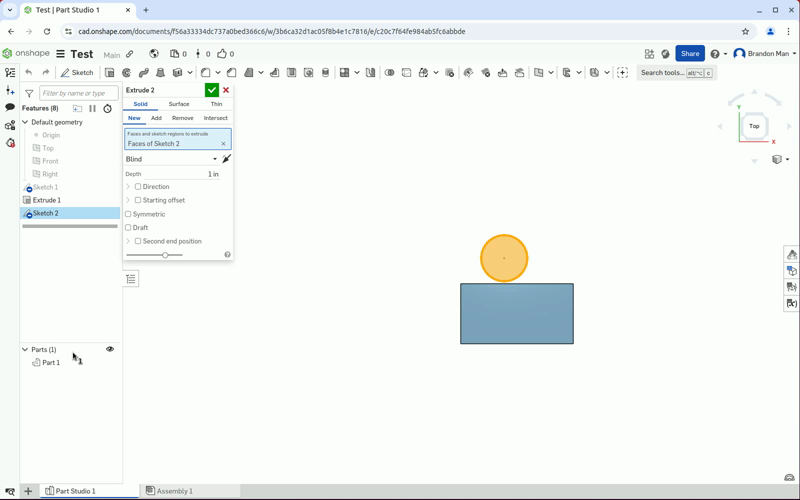
mouse_move(143, 106)
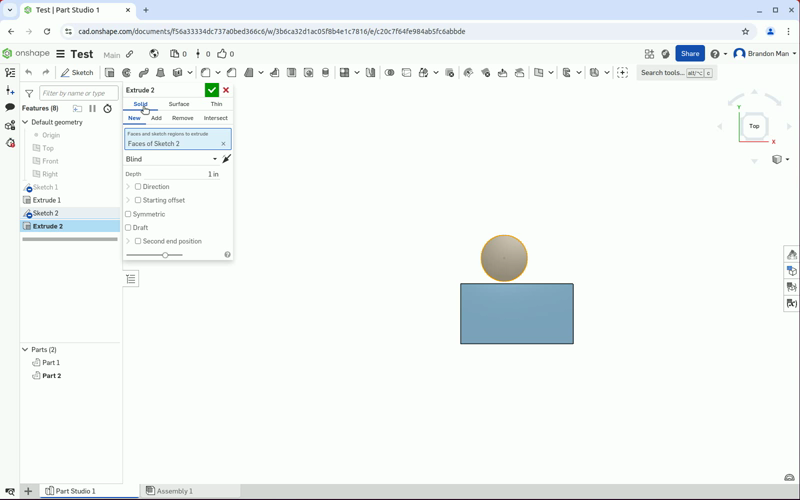
click(143, 106)
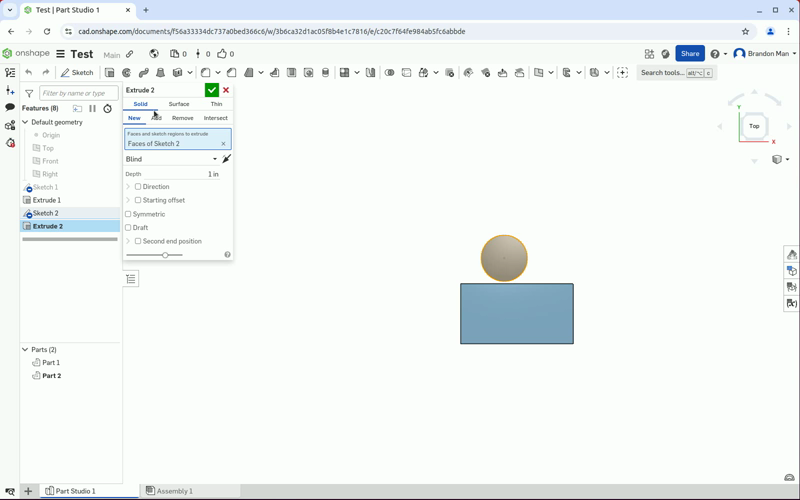
mouse_move(186, 120)
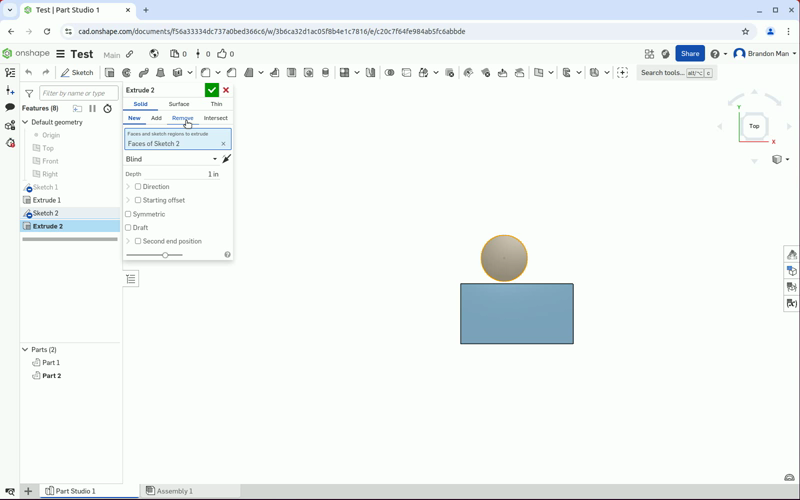
click(186, 120)
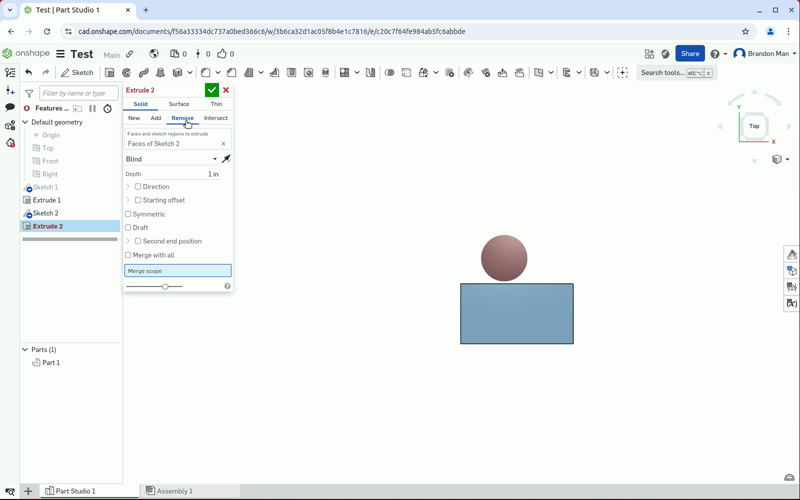
key(tab, 4)
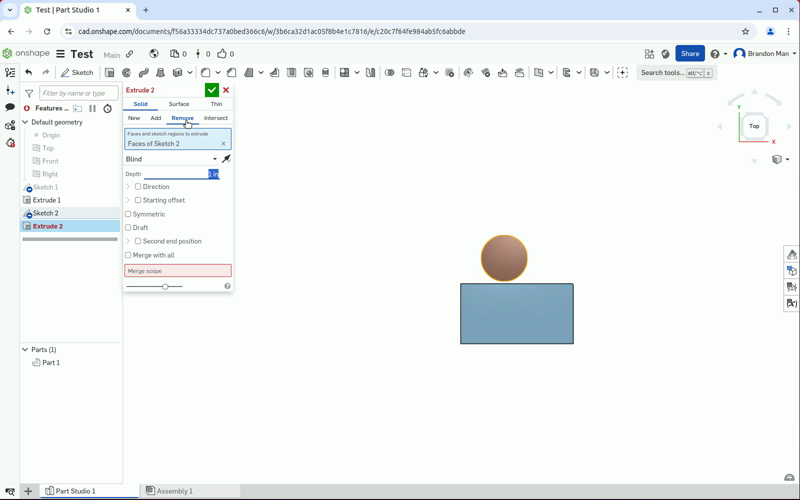
text(-5.296)
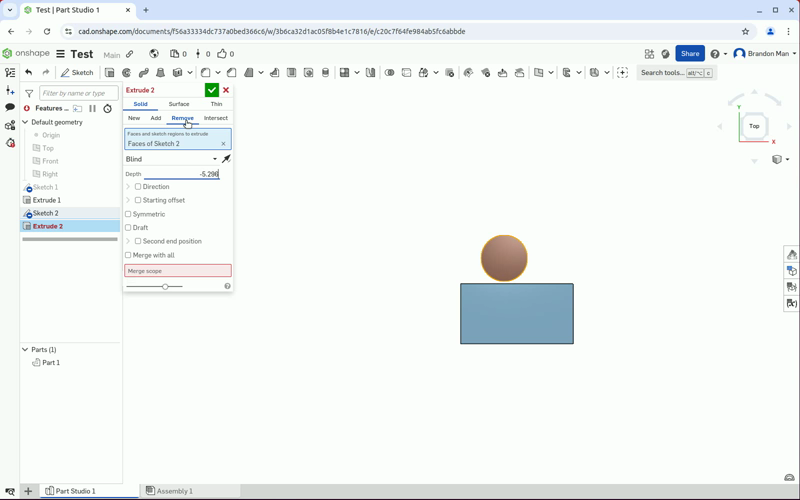
key(tab, 6)
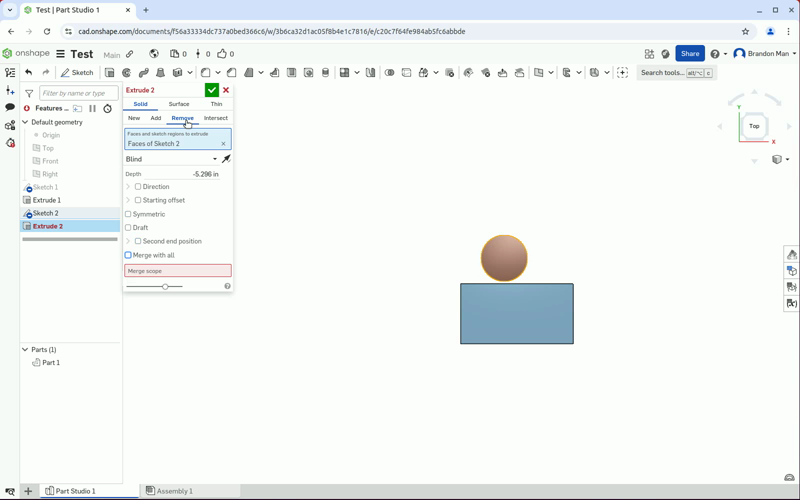
key(space)
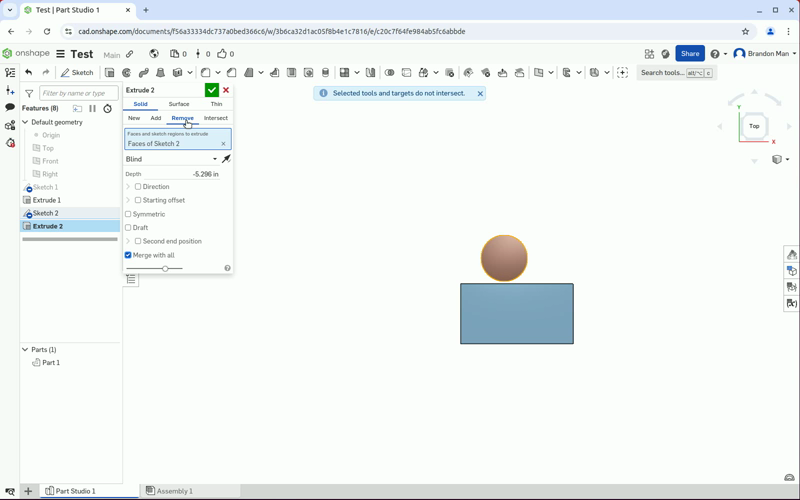
key(enter)
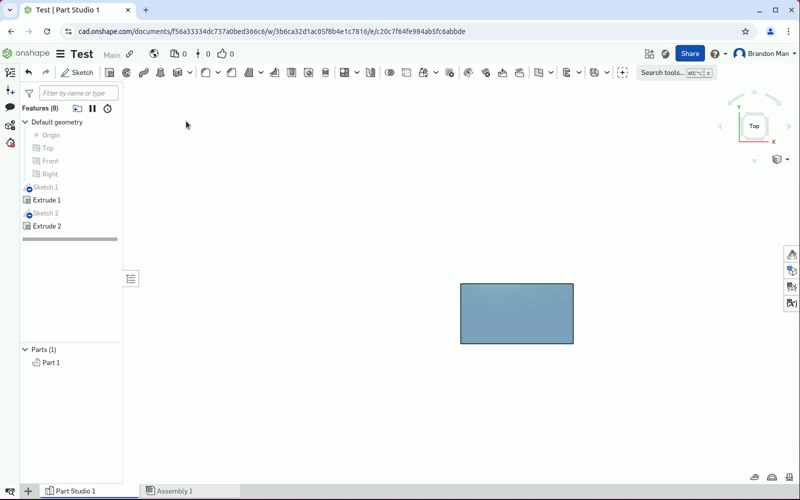
key(shift+h)
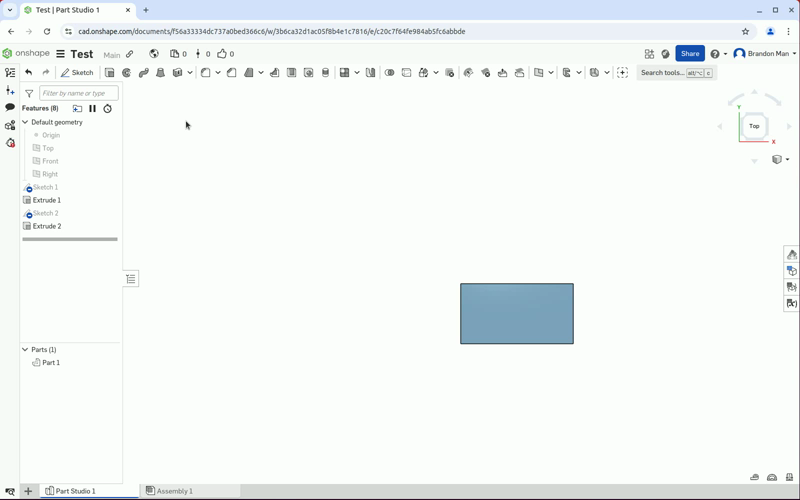
key(shift+h)
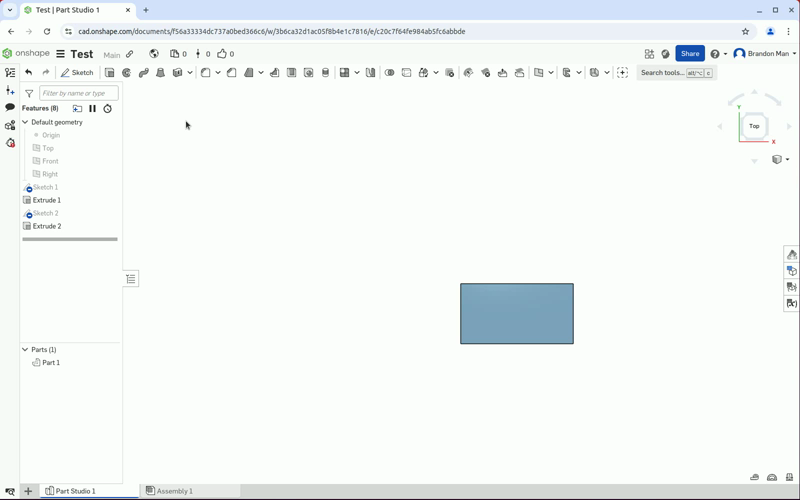
key(shift+7)
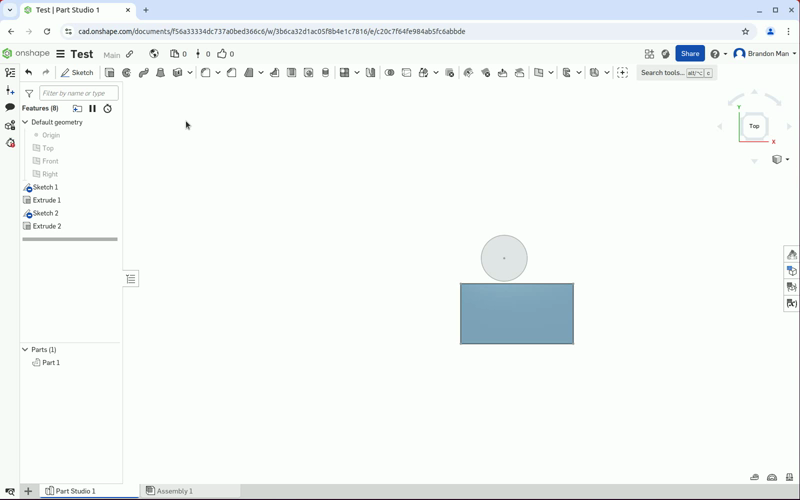
key(up, 3)
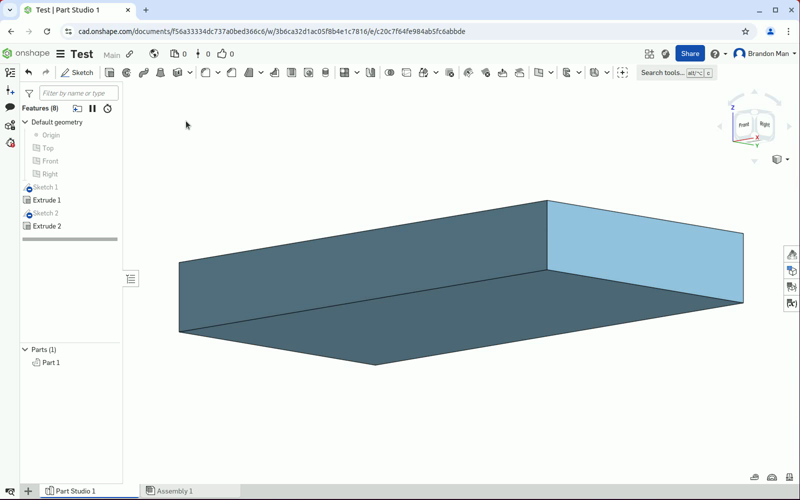
key(left, 3)
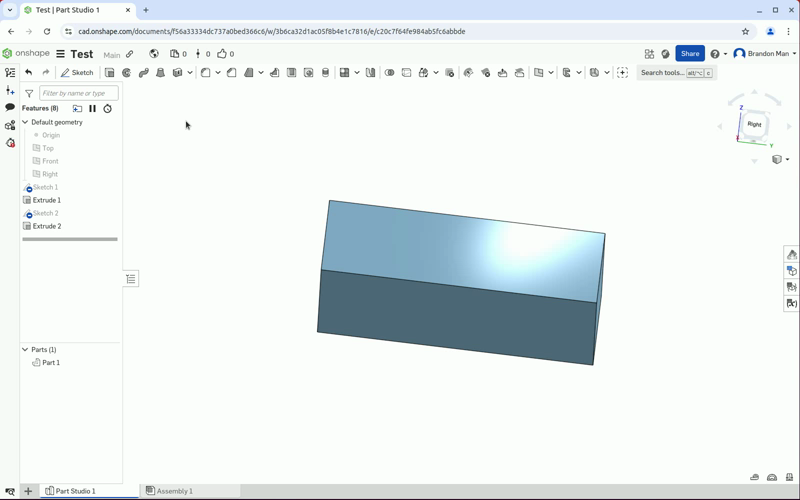
key(right, 3)
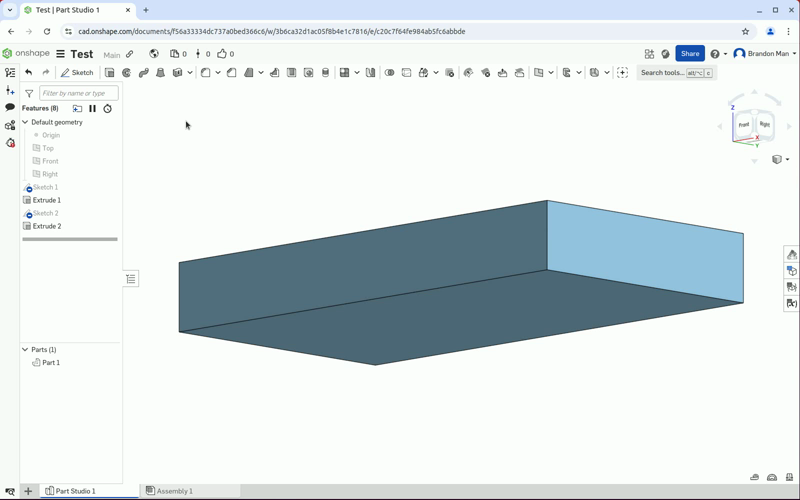
key(down, 3)
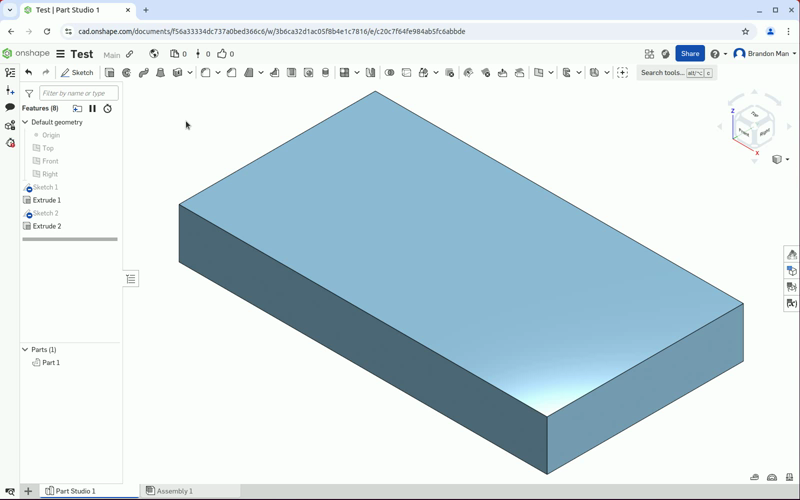
mouse_move(73, 189)
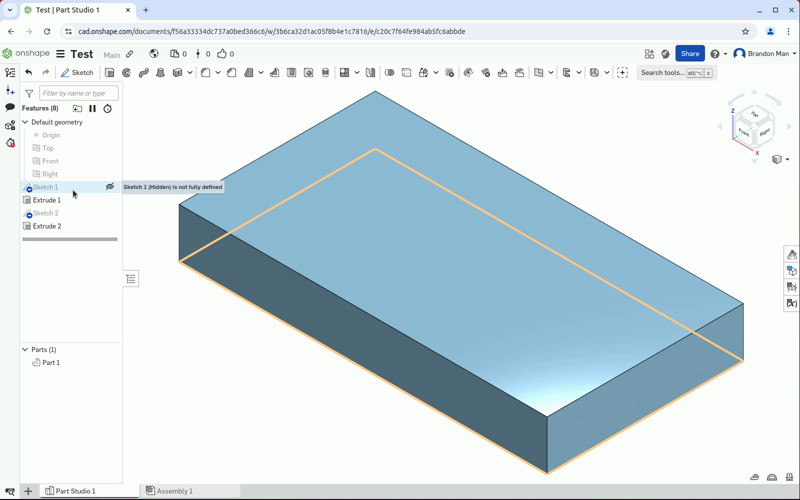
click(73, 189)